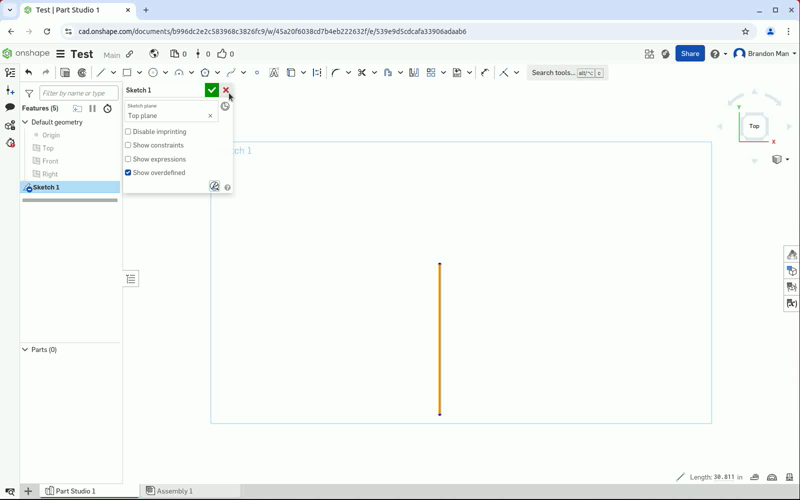
key(shift+h)
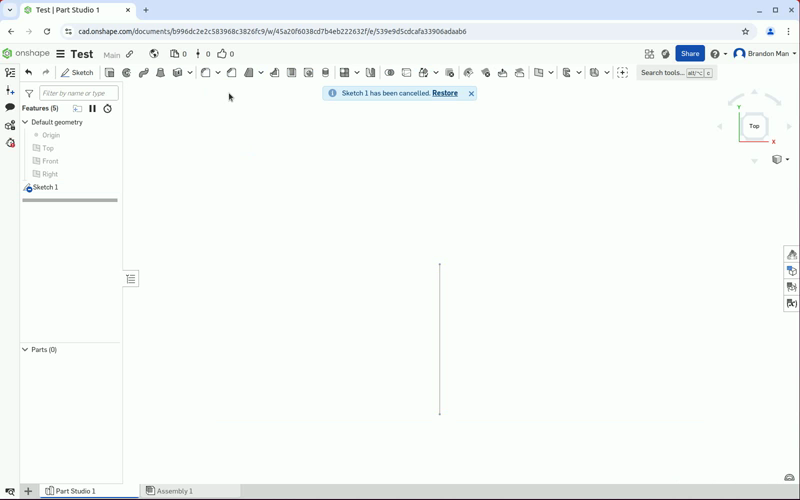
key(shift+s)
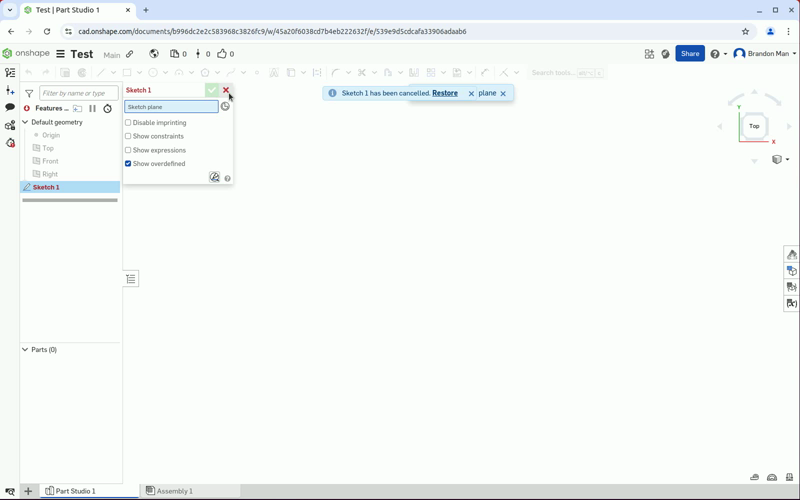
mouse_move(73, 150)
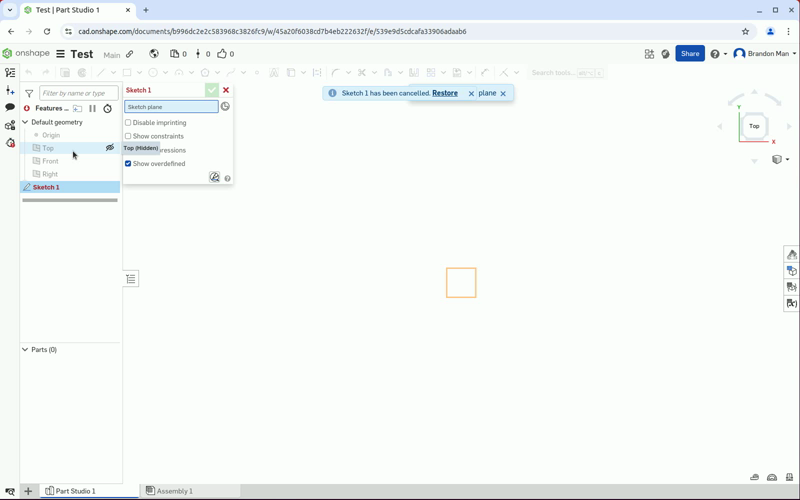
click(73, 150)
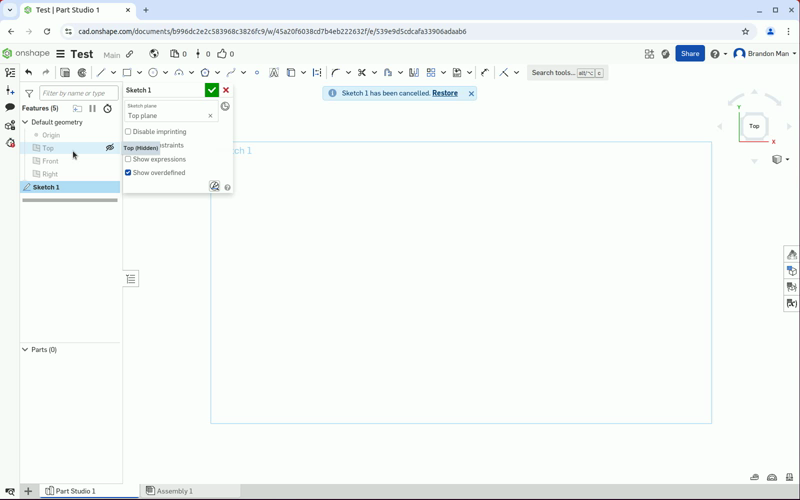
mouse_move(73, 352)
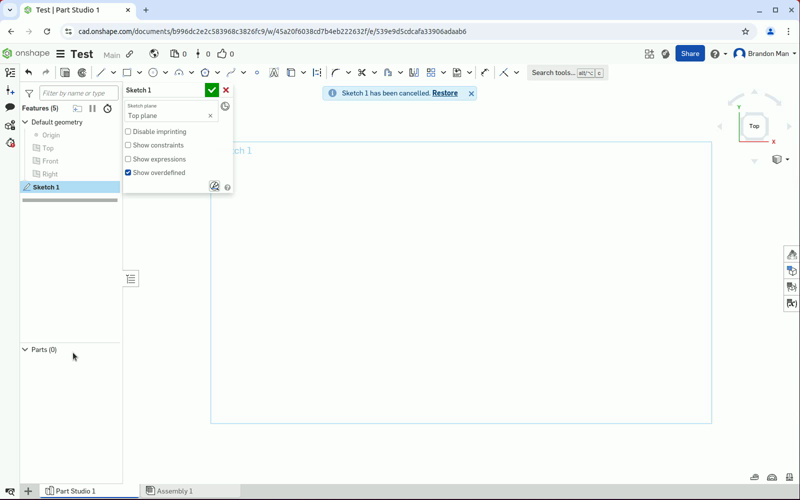
key(y)
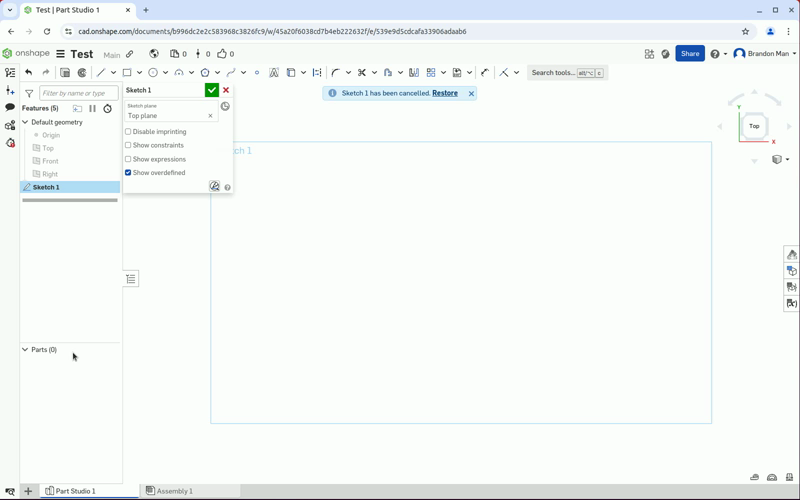
key(c)
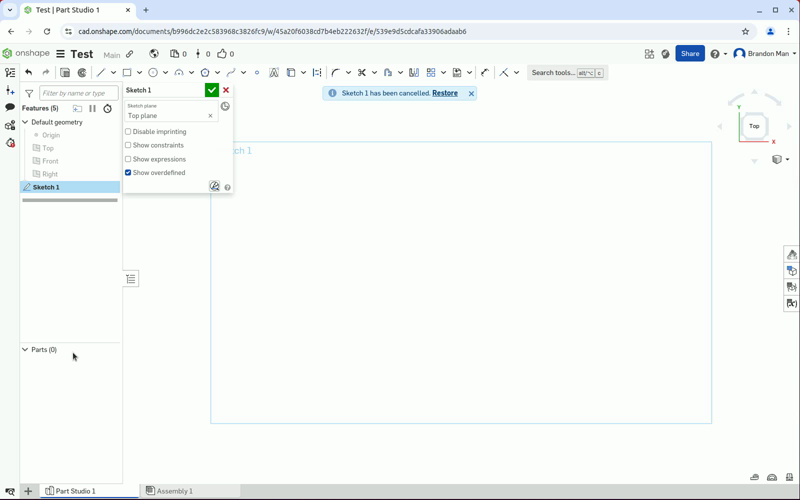
key_down(shift)
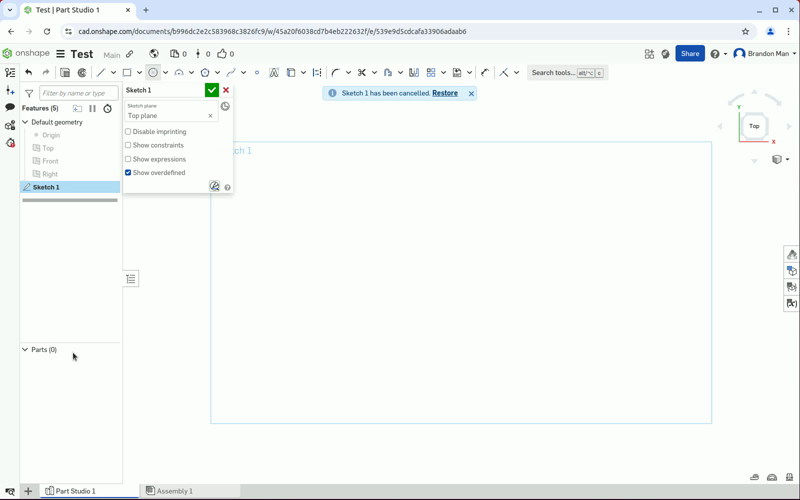
mouse_move(392, 282)
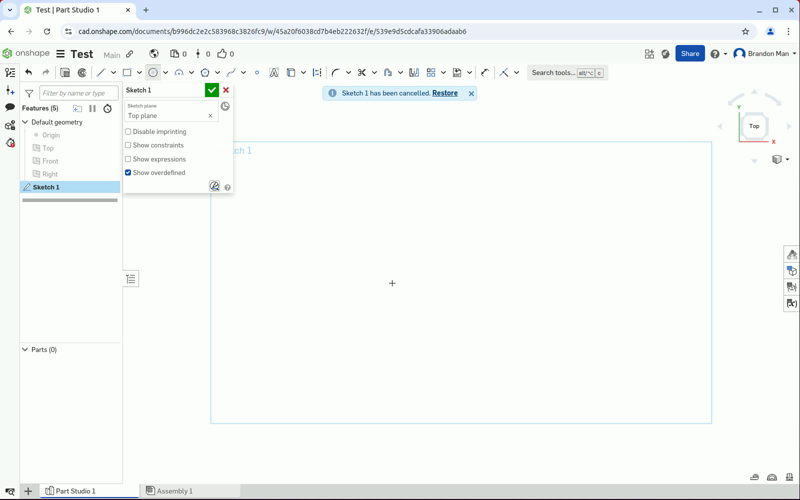
click(392, 282)
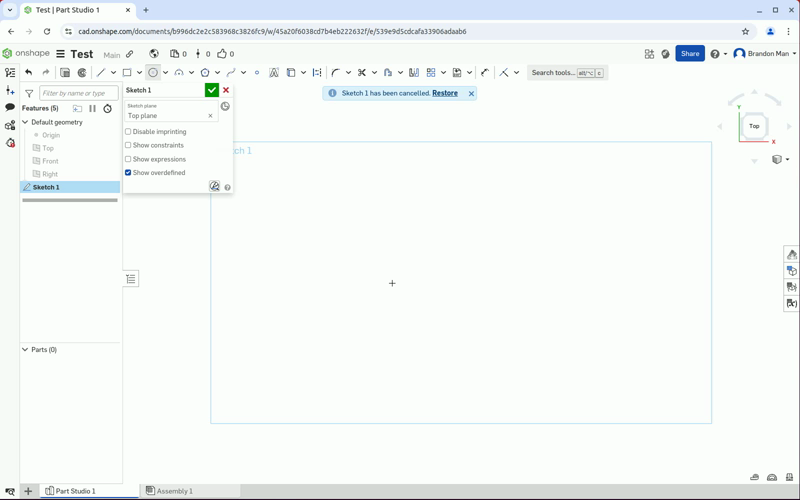
key_up(shift)
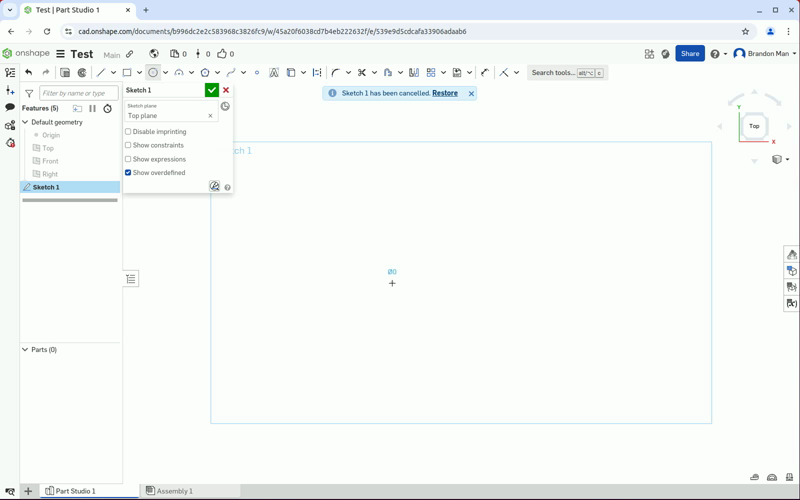
mouse_move(435, 282)
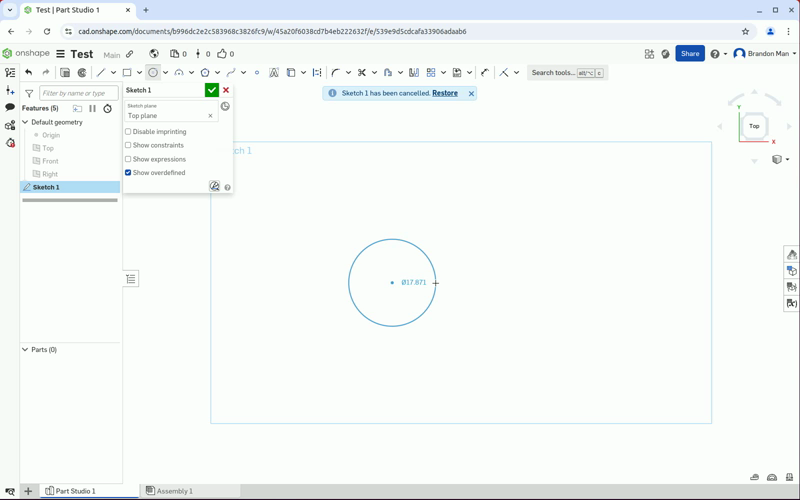
click(435, 282)
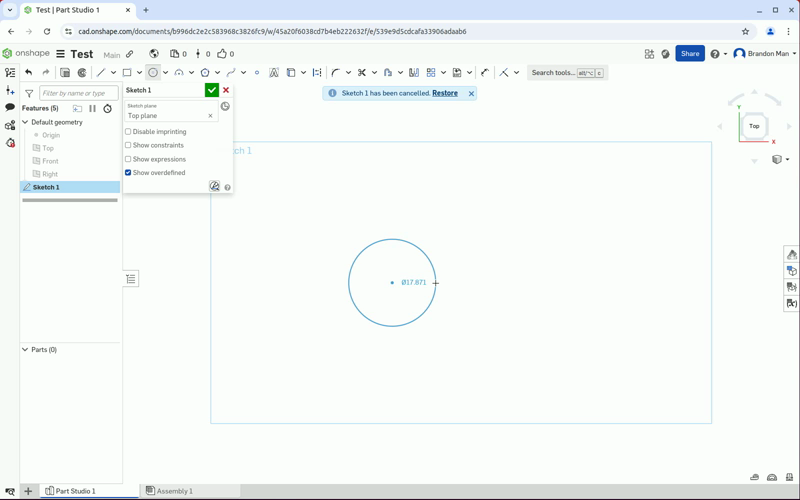
key(esc)
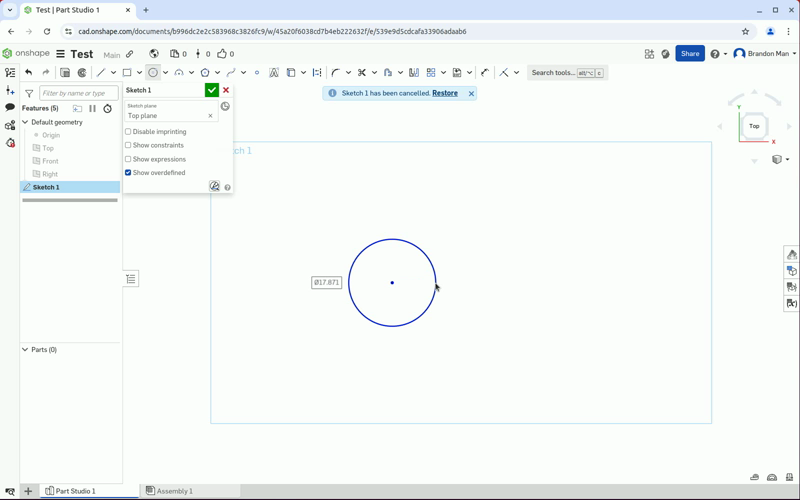
key(c)
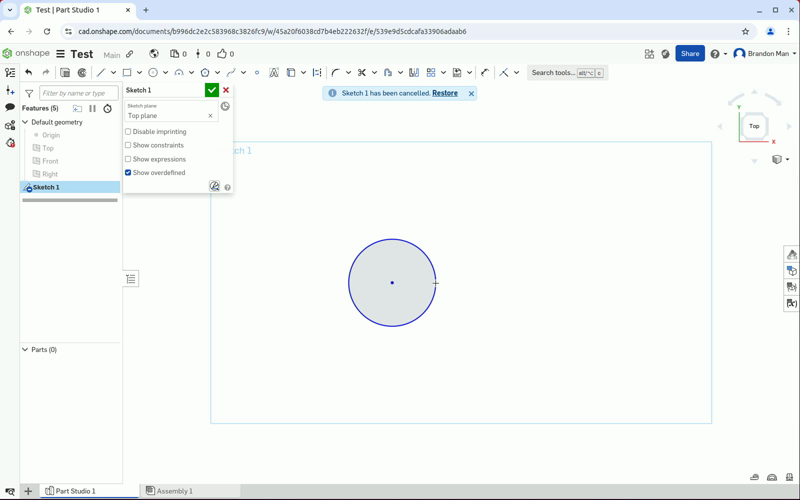
key_down(shift)
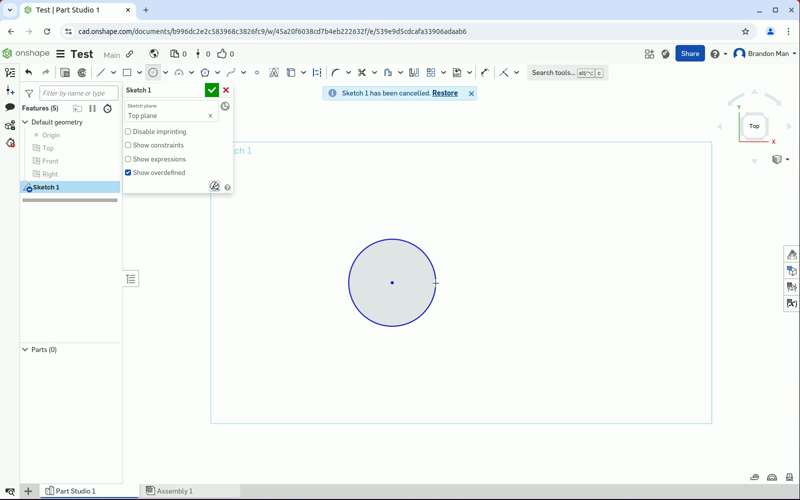
mouse_move(392, 282)
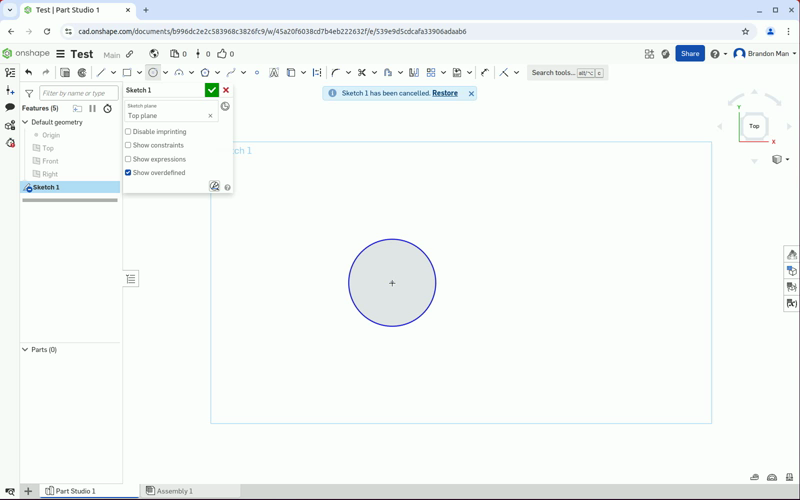
click(392, 282)
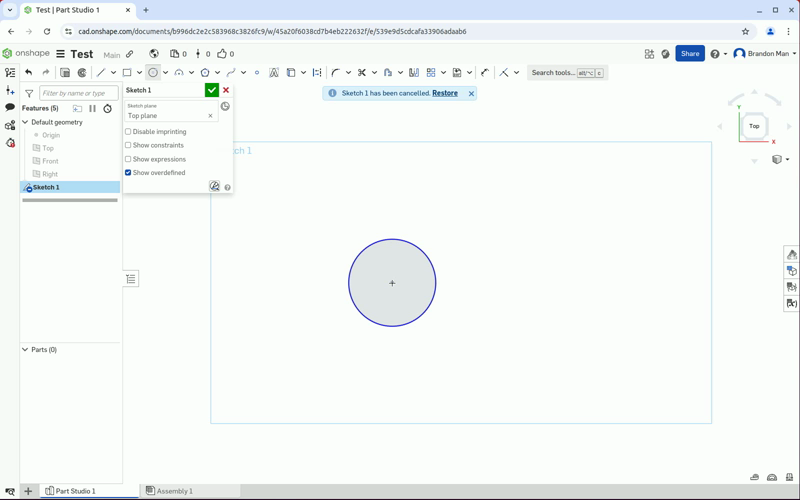
key_up(shift)
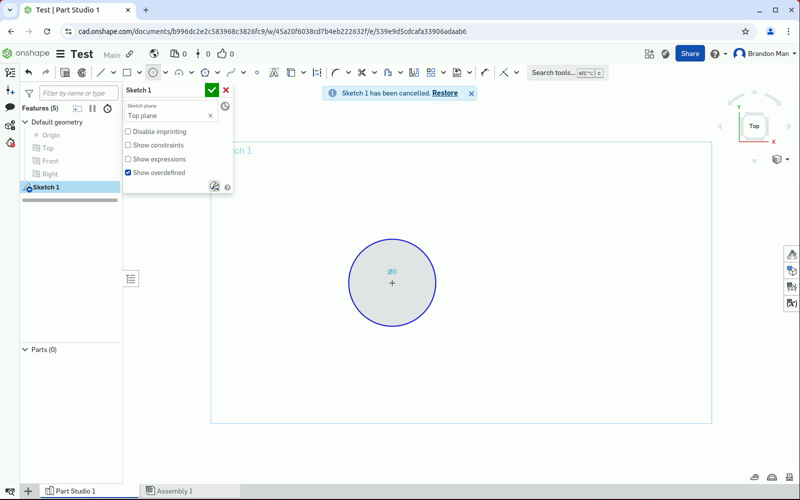
mouse_move(415, 282)
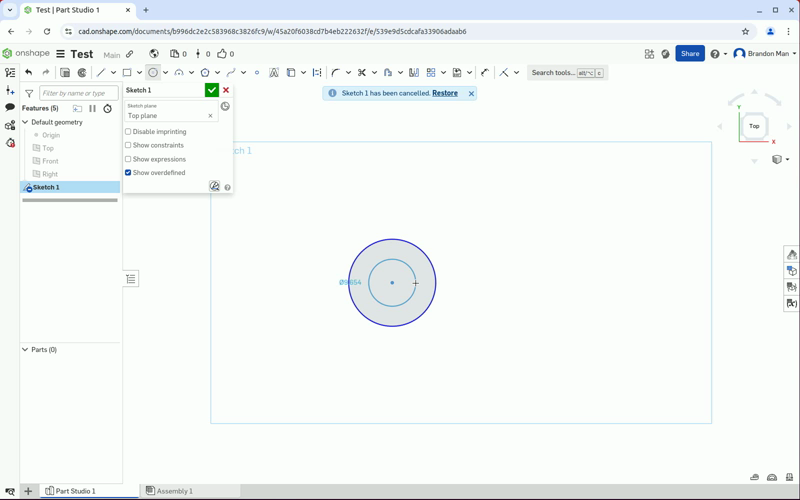
click(415, 282)
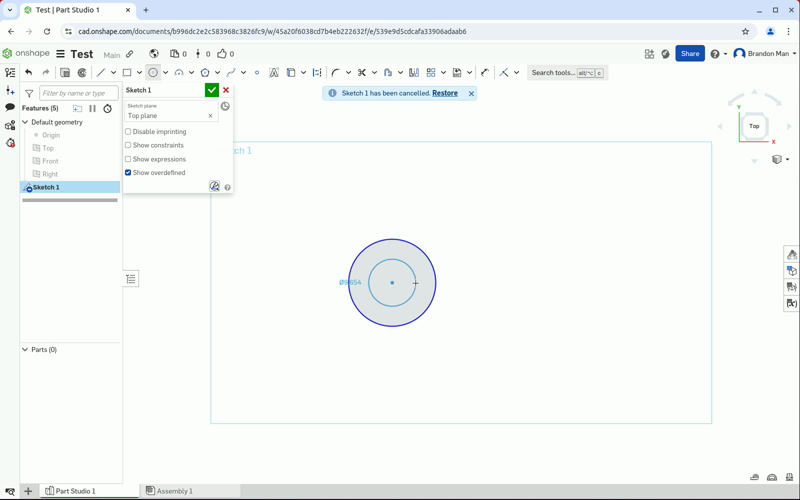
key(esc)
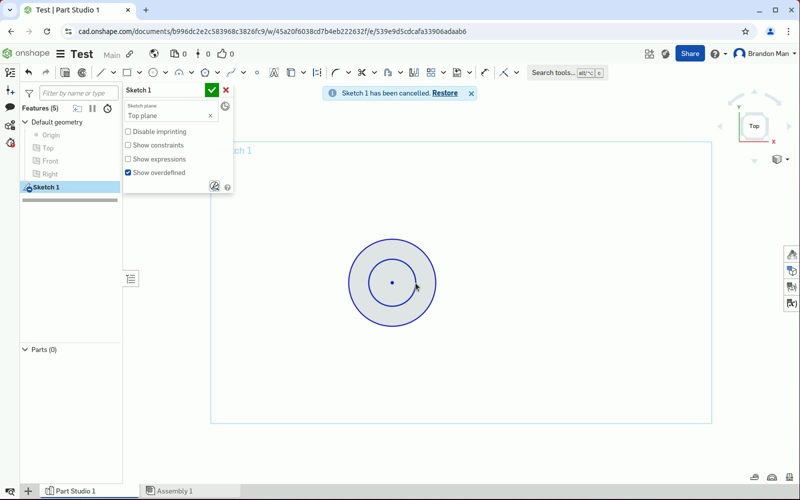
mouse_move(363, 276)
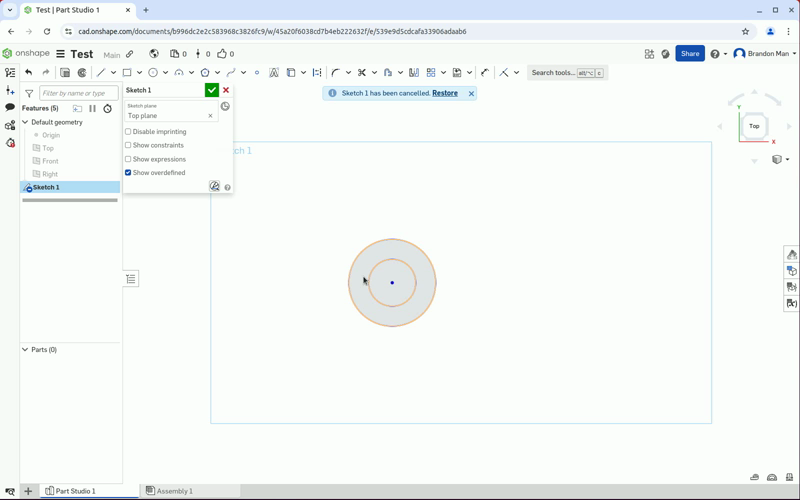
click(363, 276)
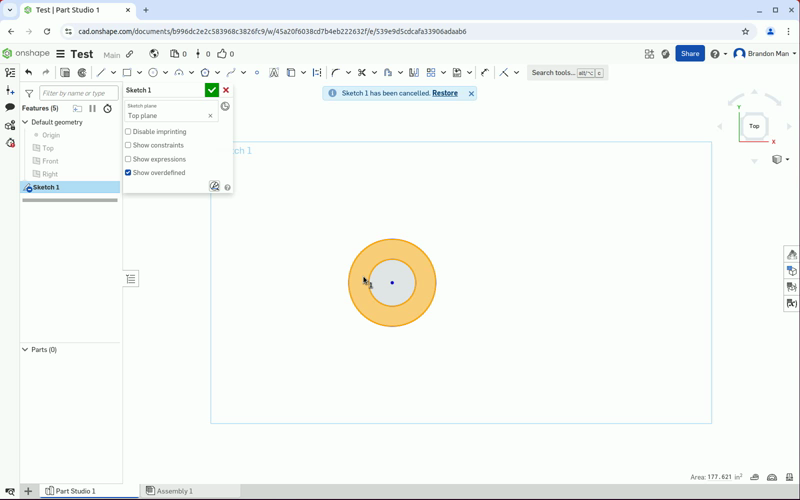
mouse_move(73, 352)
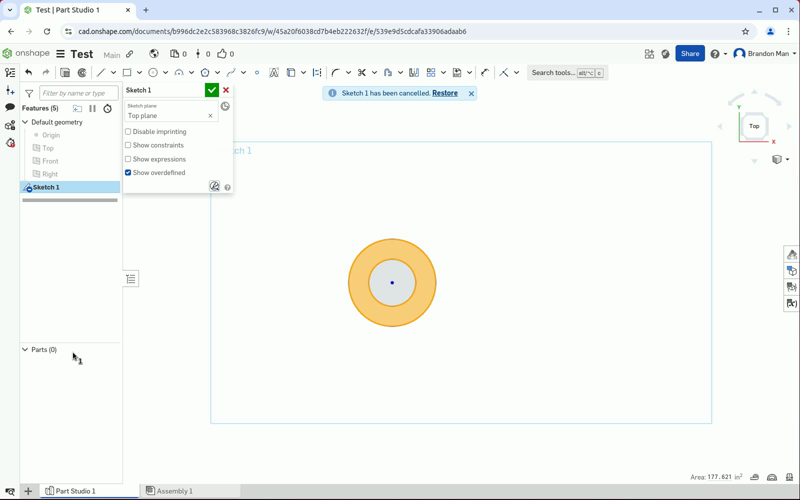
key(shift+y)
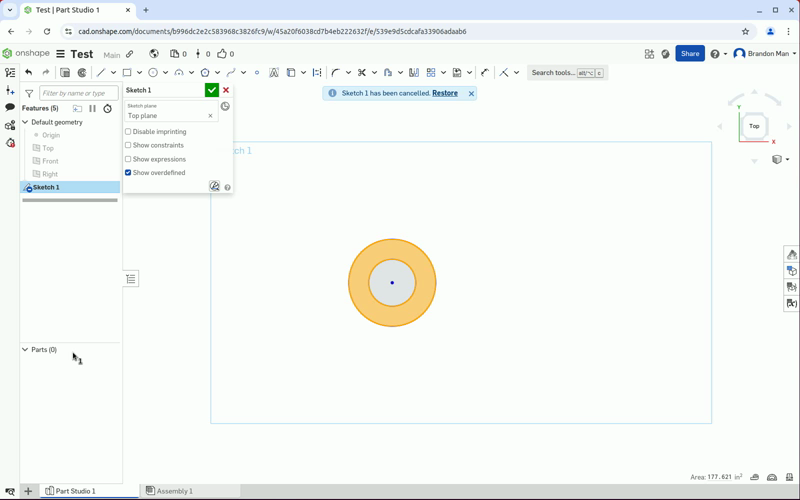
key(shift+e)
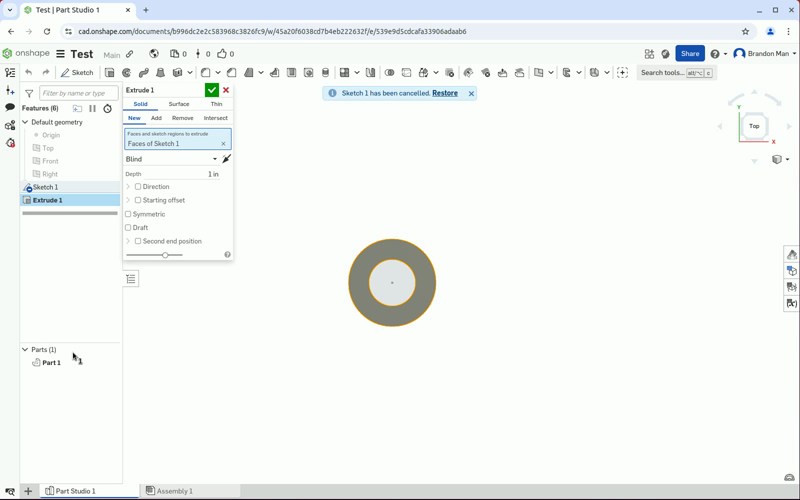
mouse_move(143, 106)
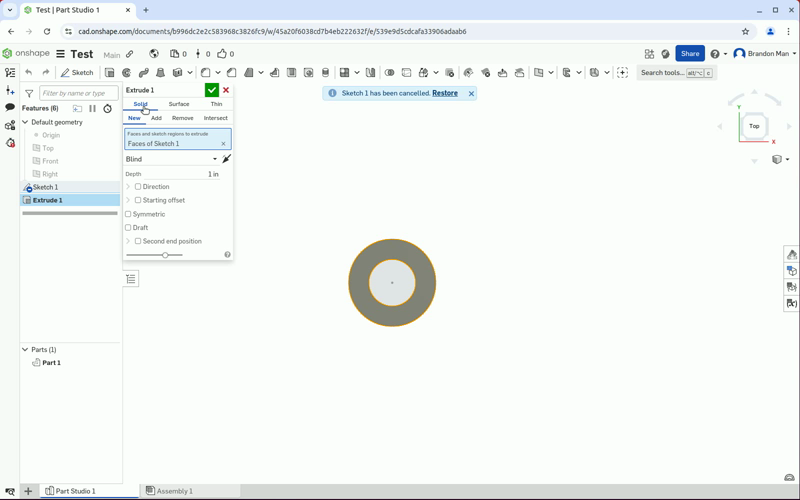
click(143, 106)
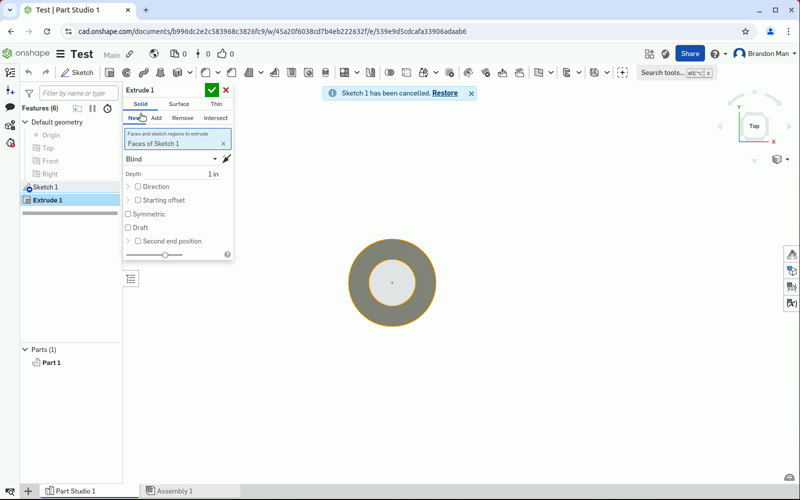
mouse_move(137, 120)
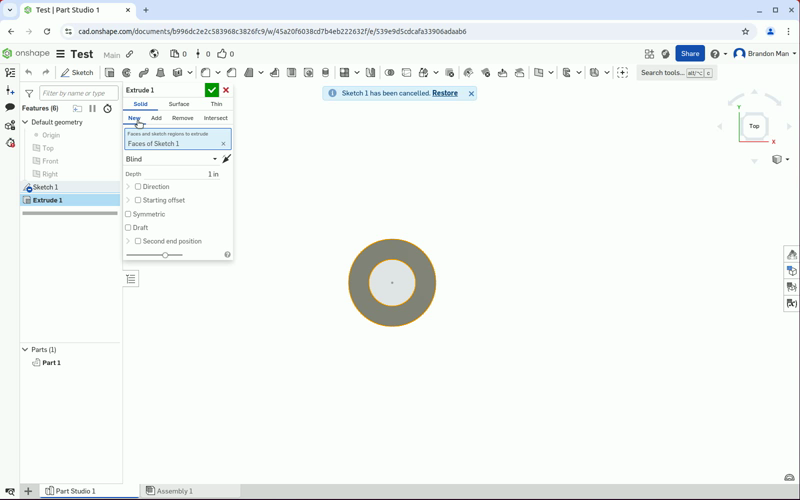
click(137, 120)
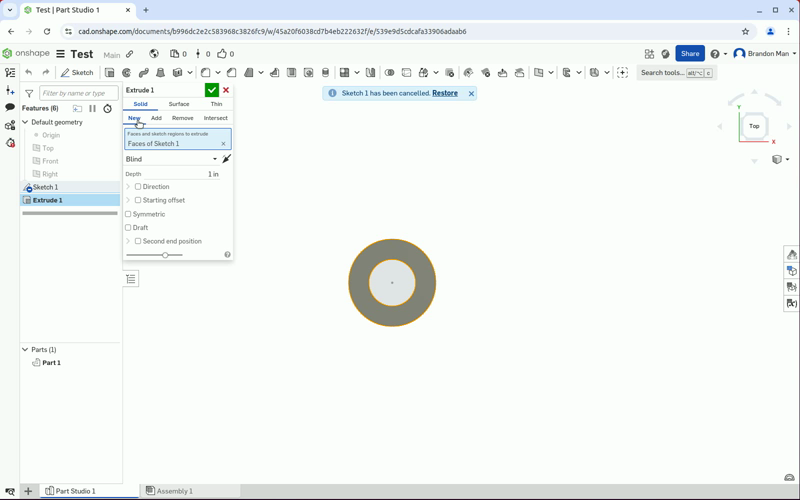
key(tab, 4)
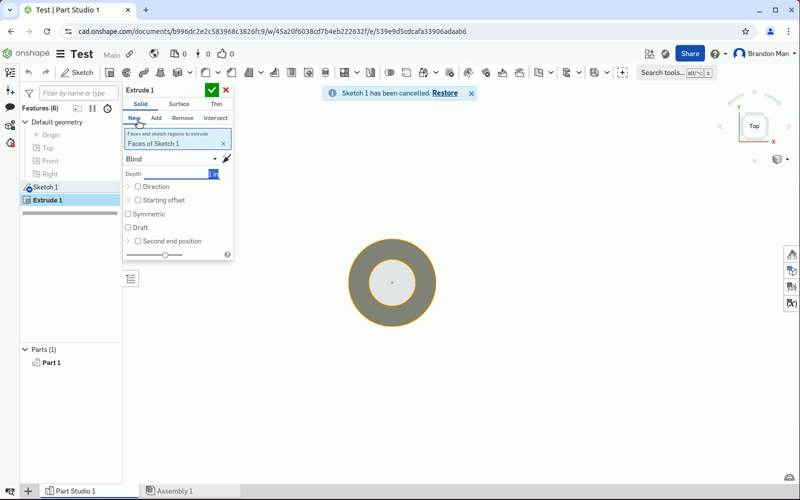
text(15.405)
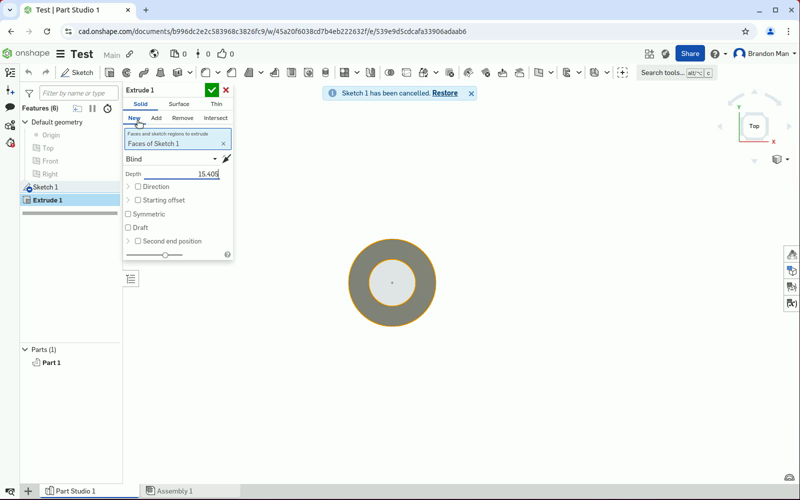
key(enter)
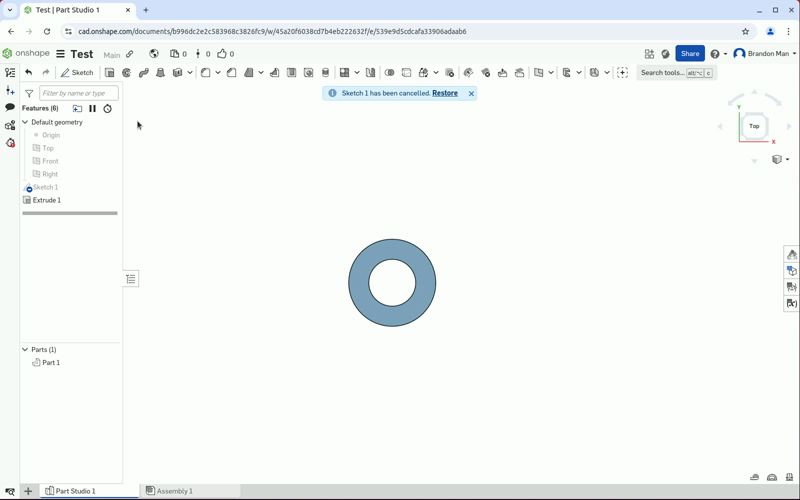
key(shift+h)
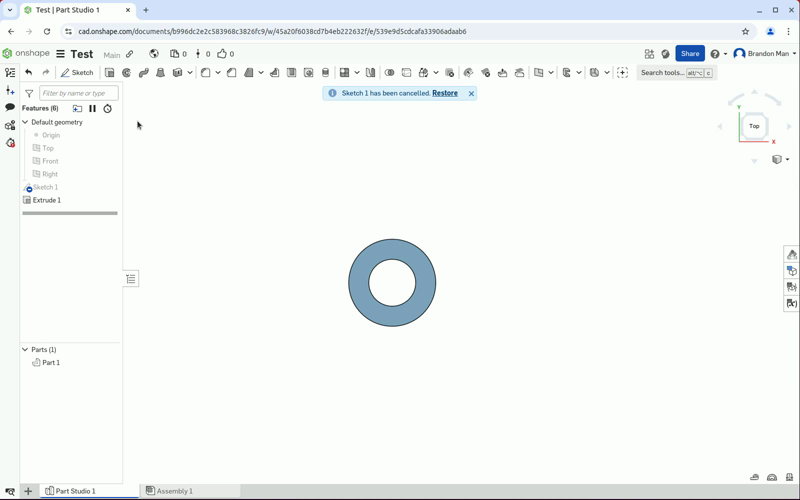
key(shift+h)
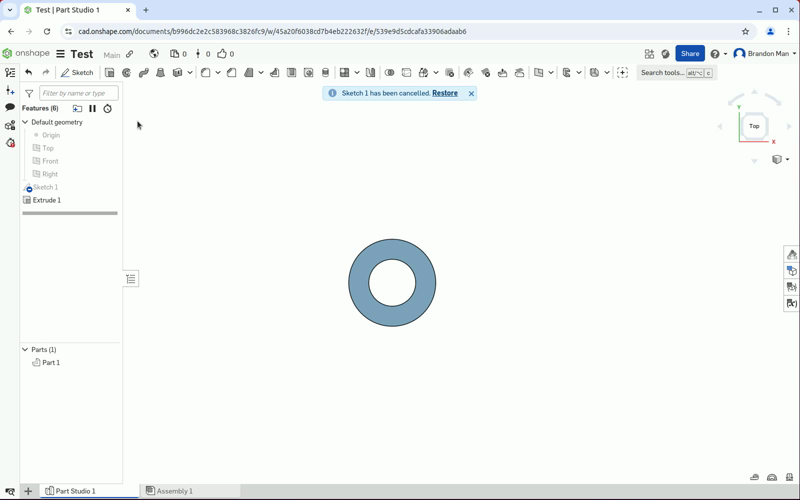
mouse_move(73, 189)
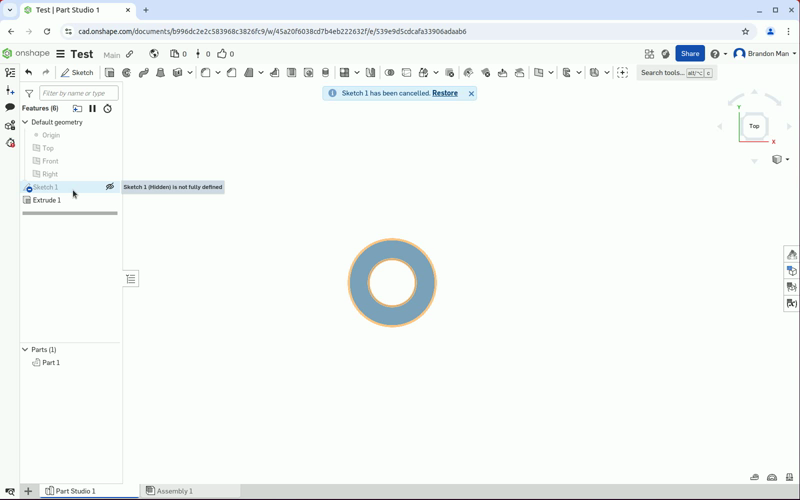
click(73, 189)
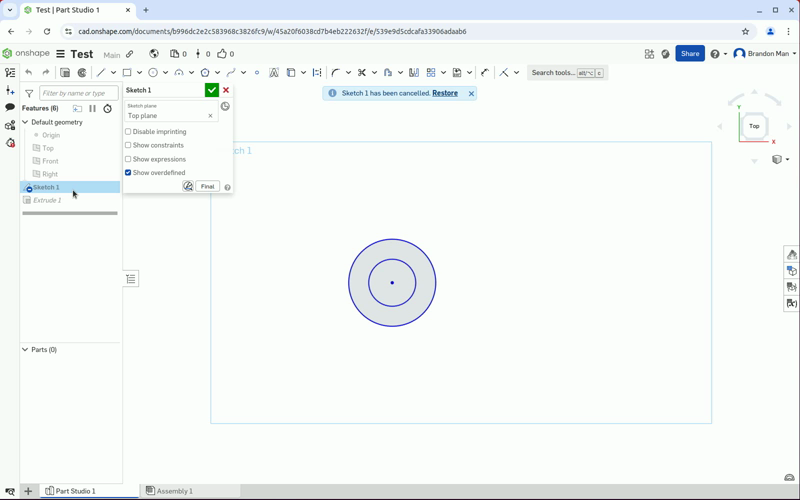
mouse_move(229, 92)
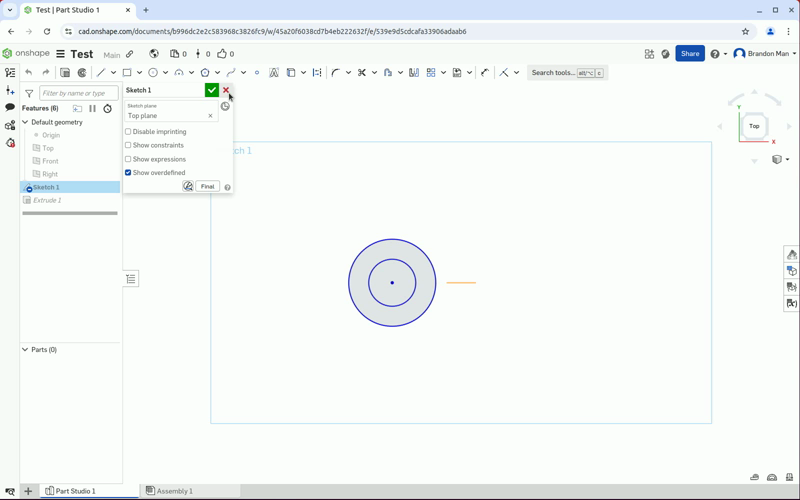
click(229, 92)
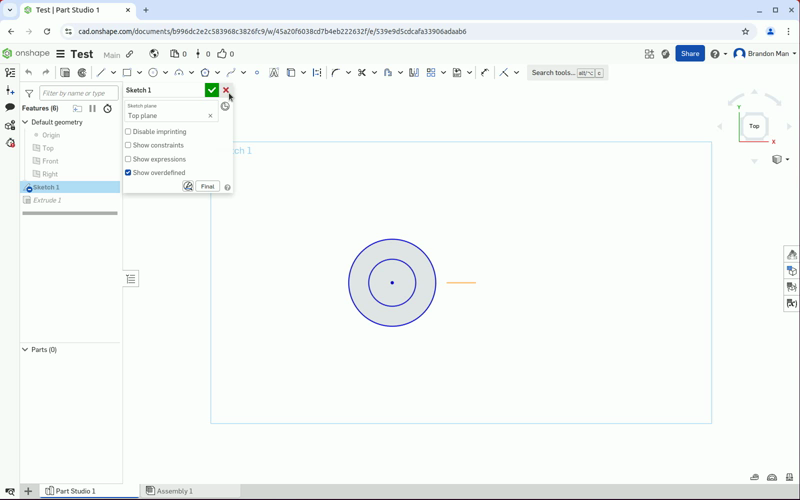
key(shift+s)
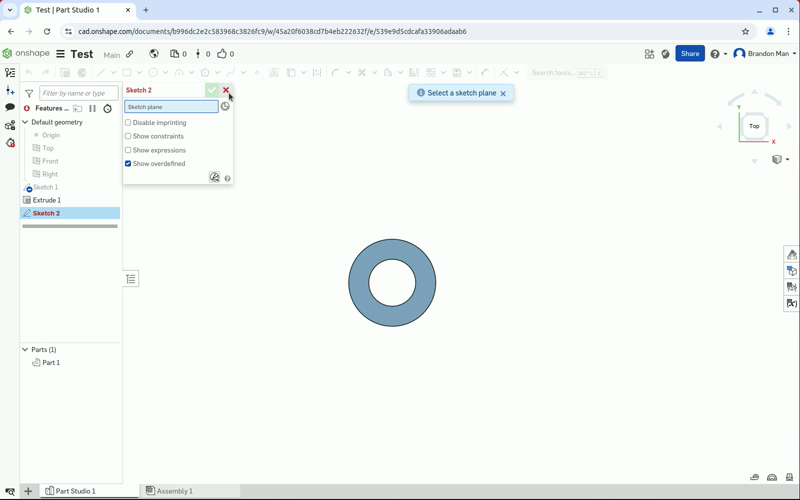
mouse_move(73, 150)
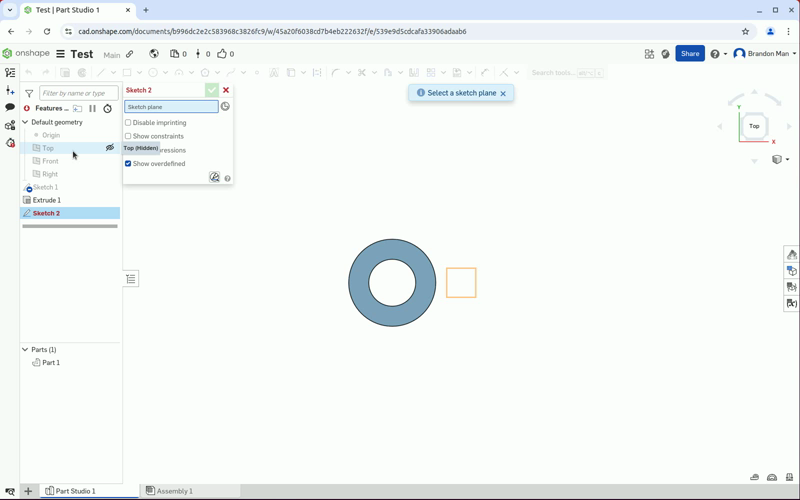
click(73, 150)
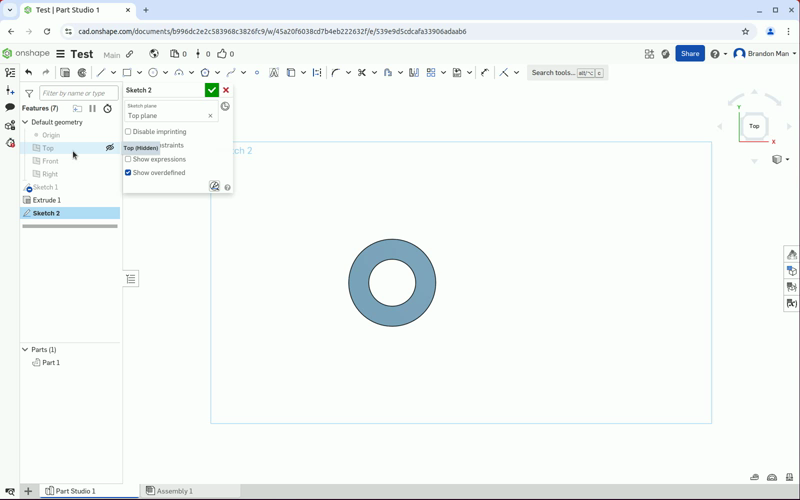
mouse_move(73, 352)
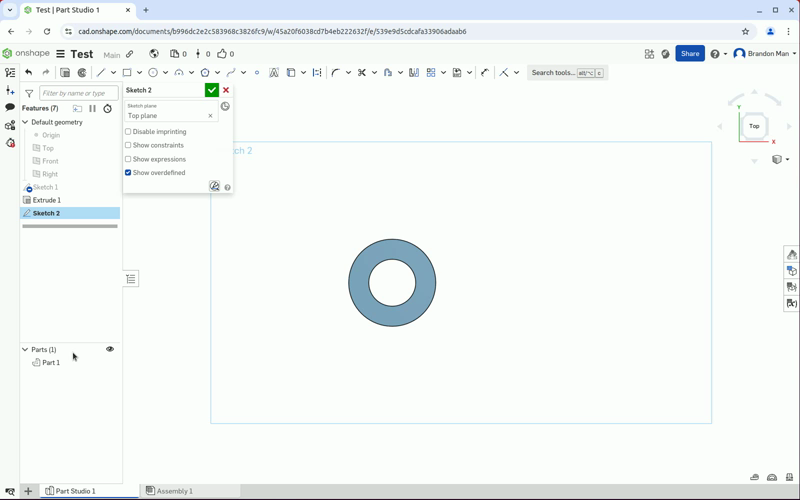
key(y)
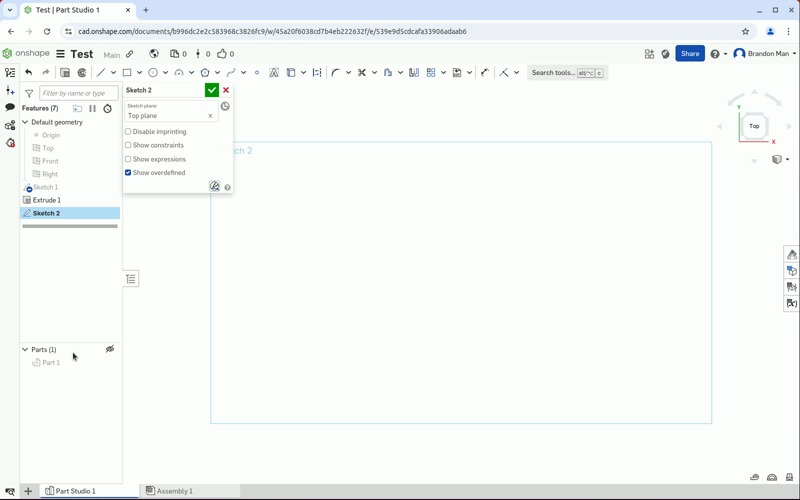
key(l)
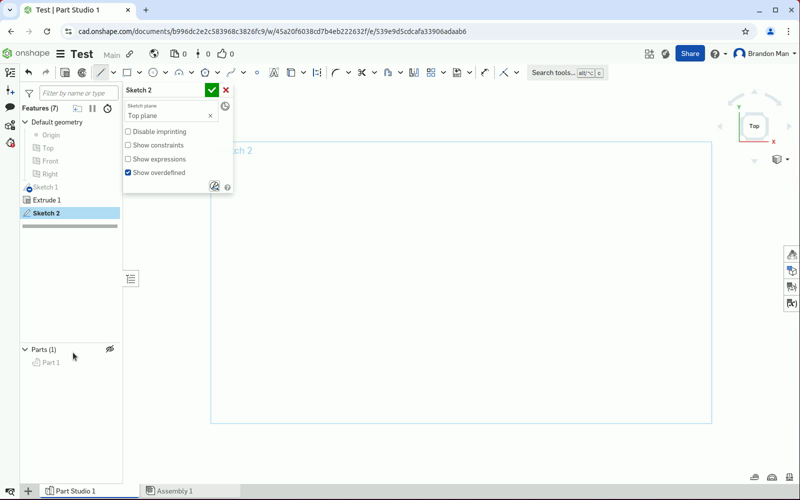
key_down(shift)
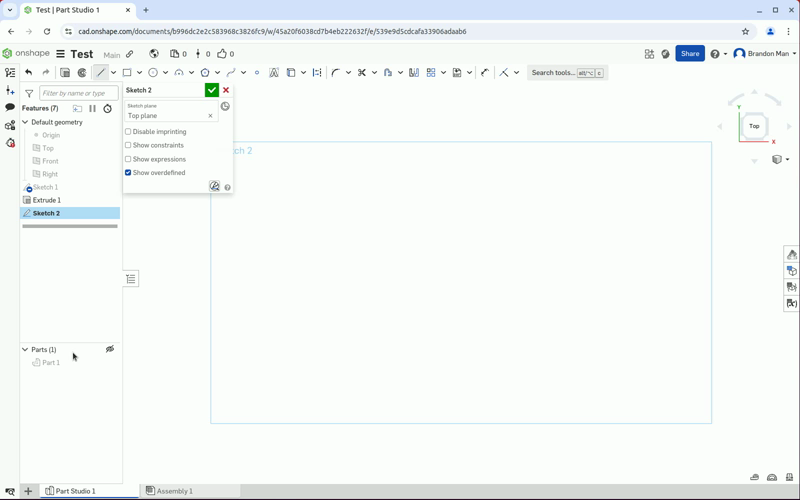
mouse_move(391, 326)
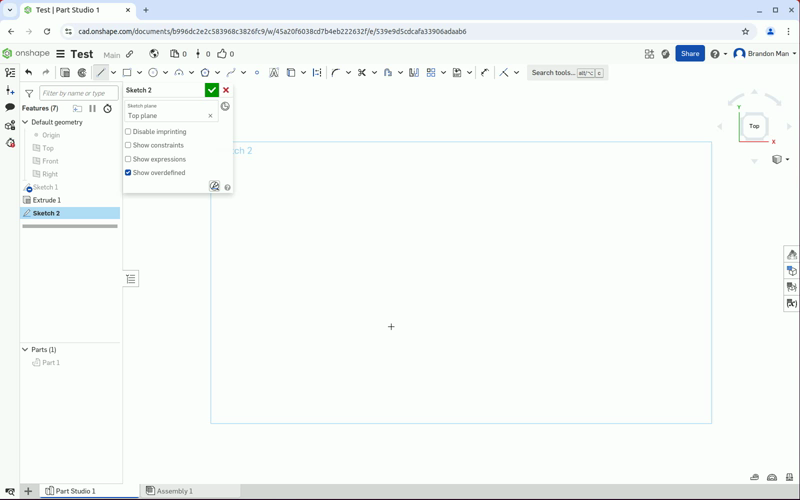
click(391, 326)
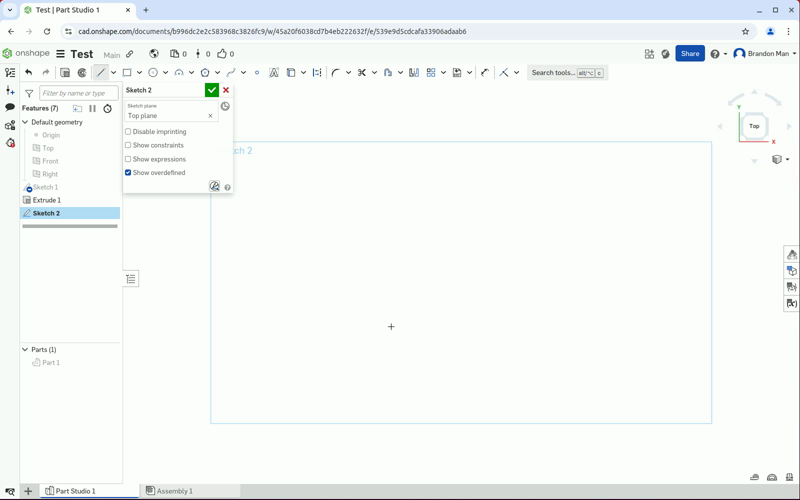
key_up(shift)
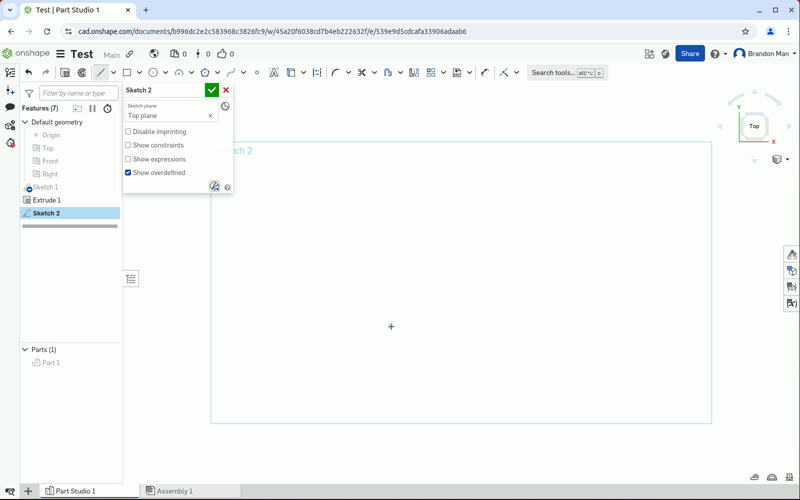
key_down(shift)
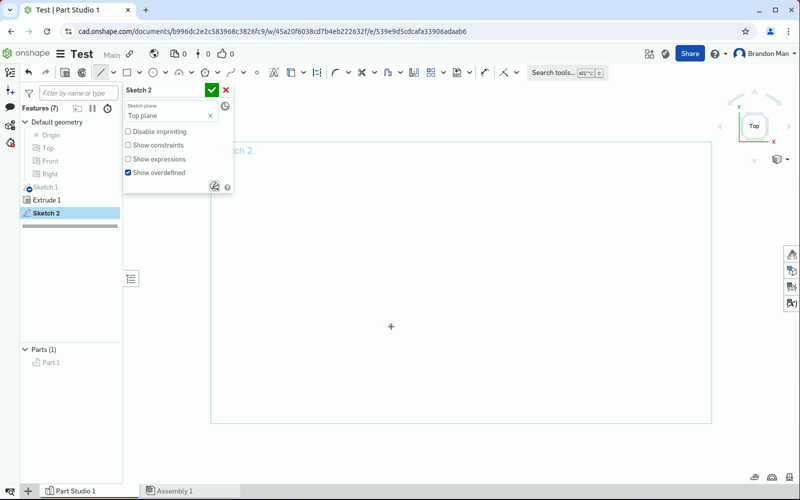
mouse_move(529, 324)
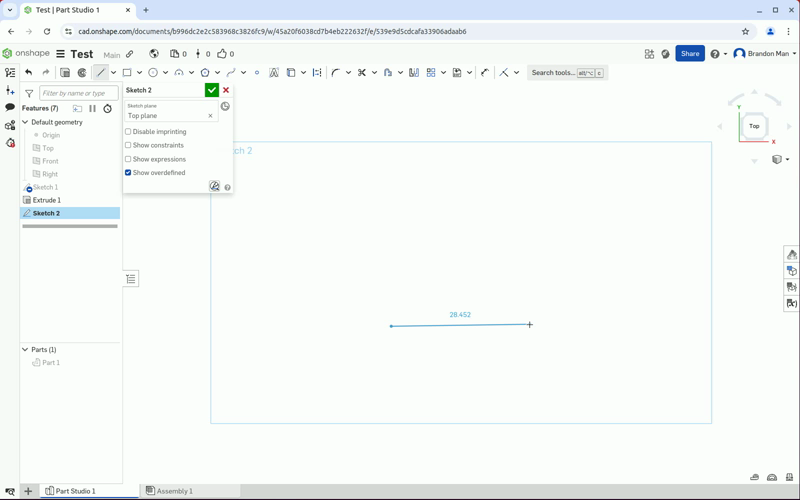
click(529, 324)
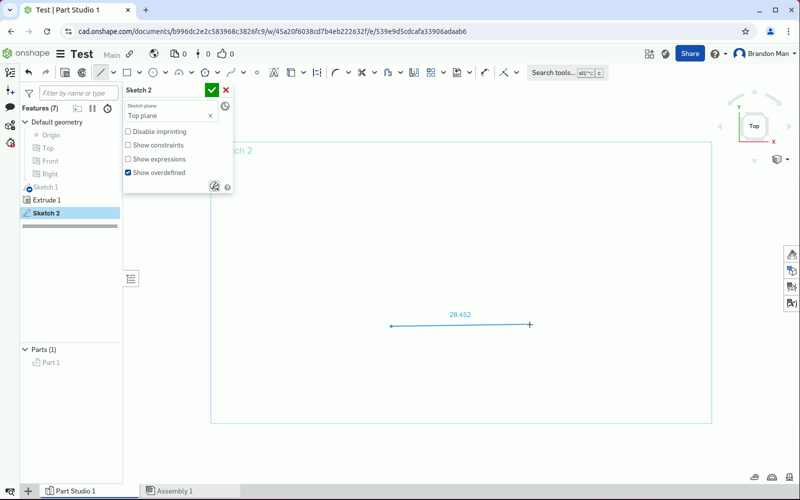
key_up(shift)
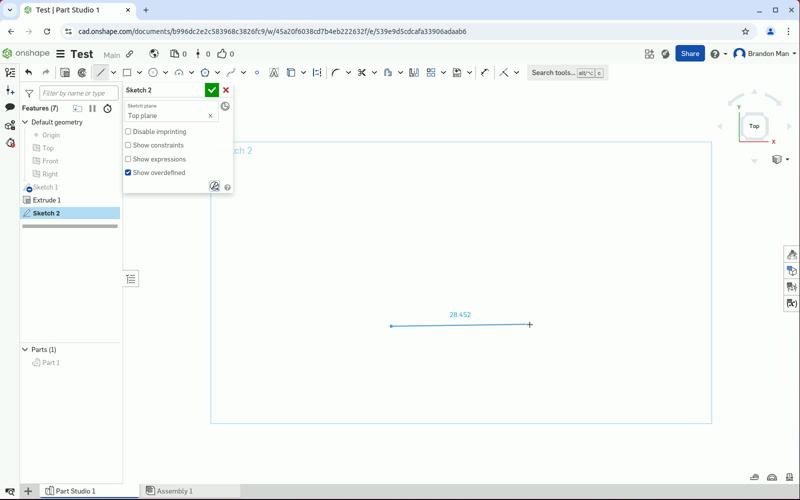
key(esc)
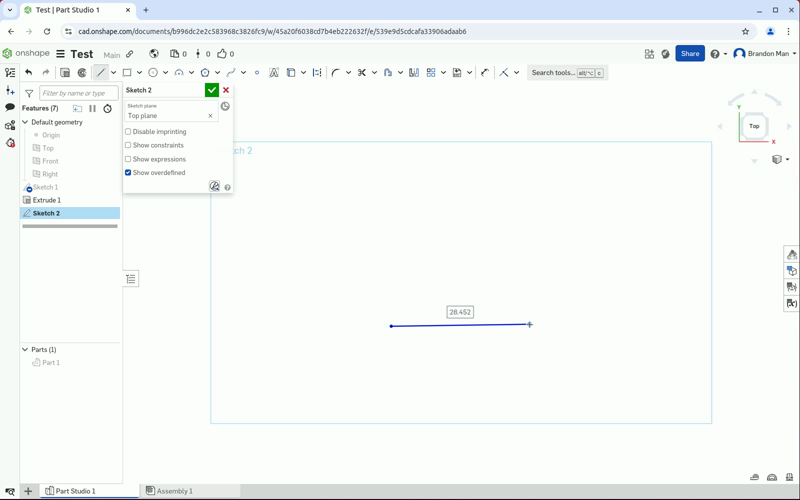
key(a)
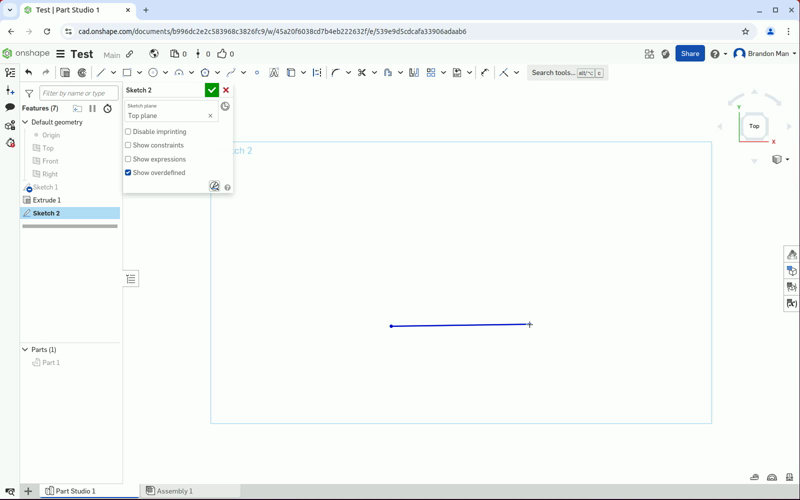
mouse_move(529, 324)
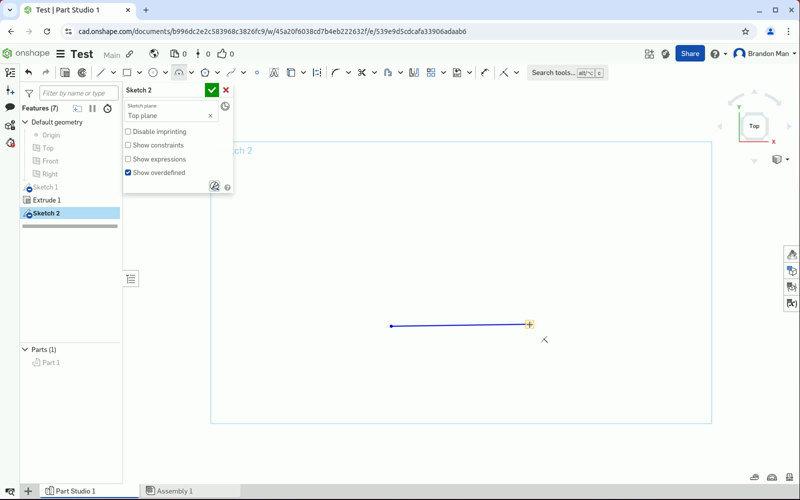
click(529, 324)
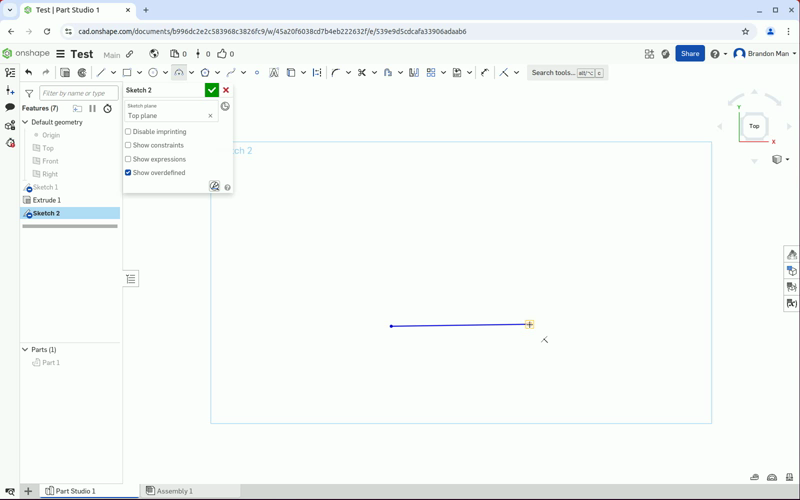
key_down(shift)
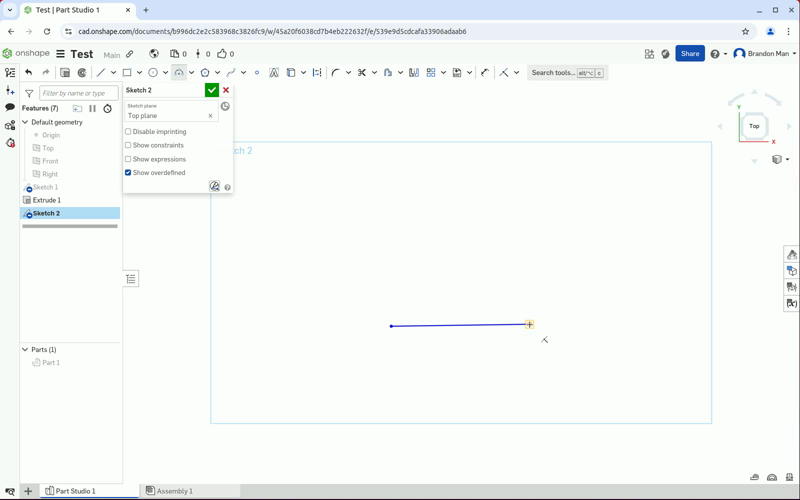
mouse_move(529, 241)
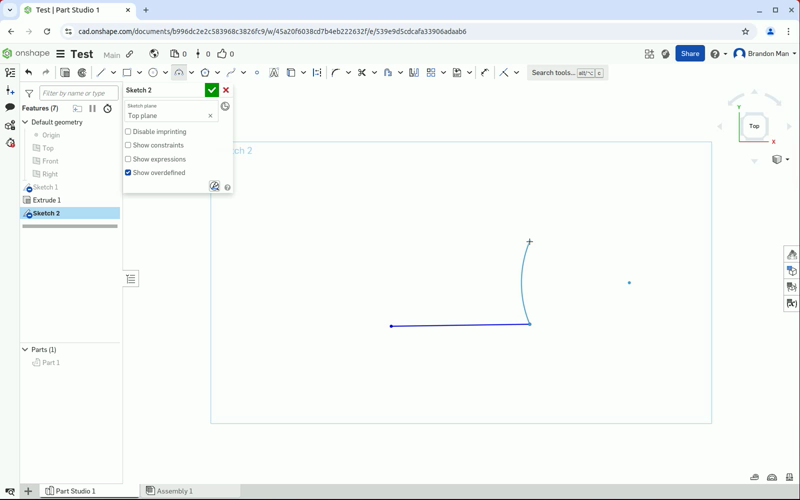
click(529, 241)
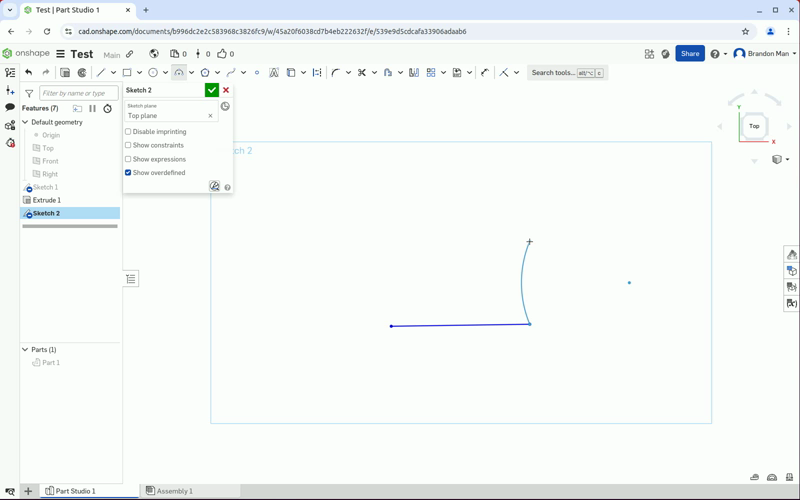
mouse_move(570, 282)
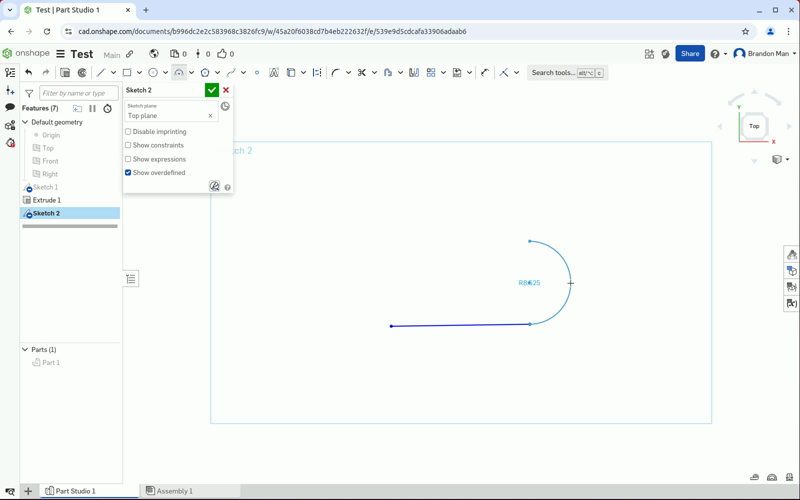
click(570, 282)
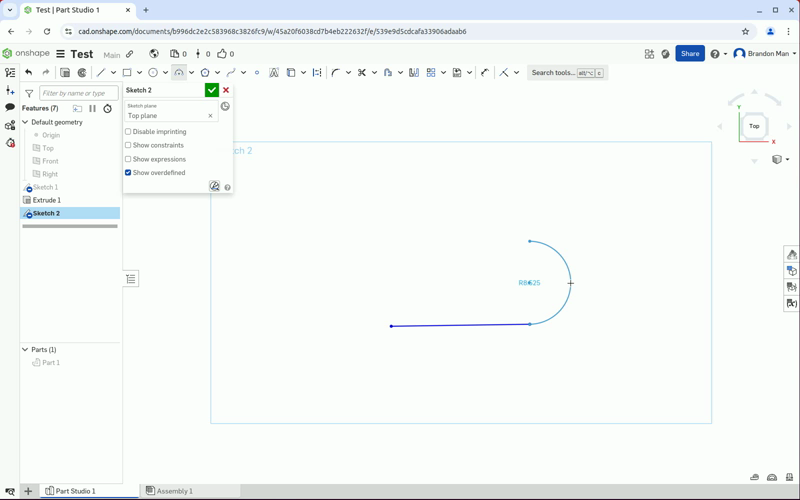
key_up(shift)
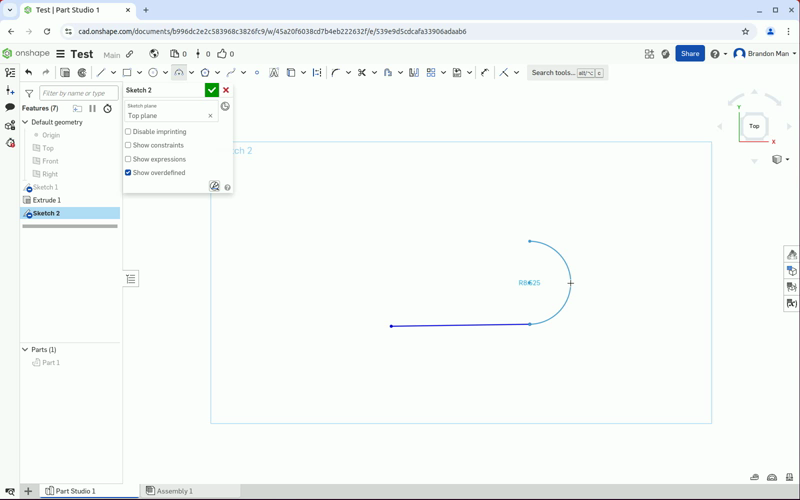
key(esc)
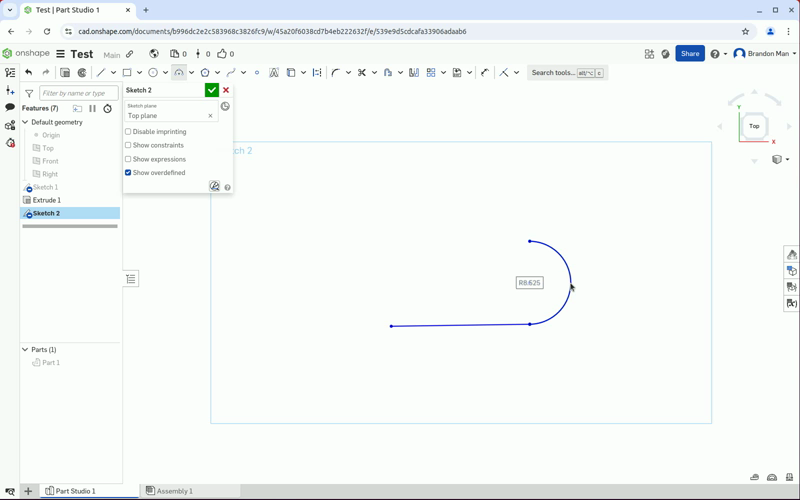
key(l)
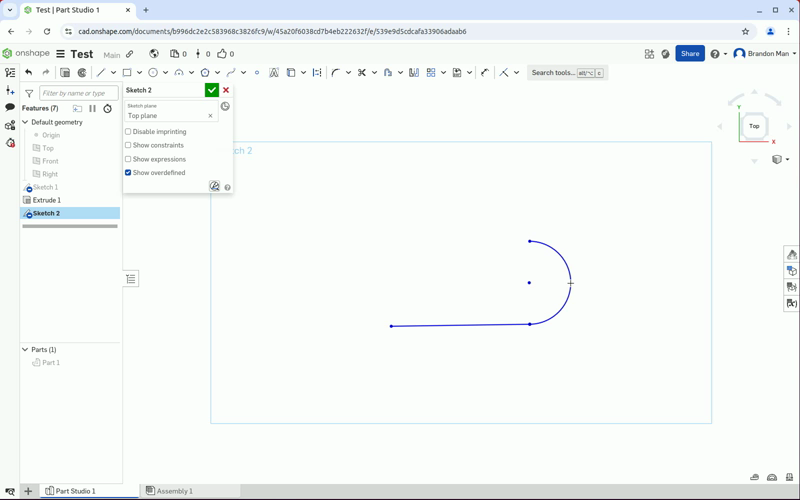
mouse_move(529, 241)
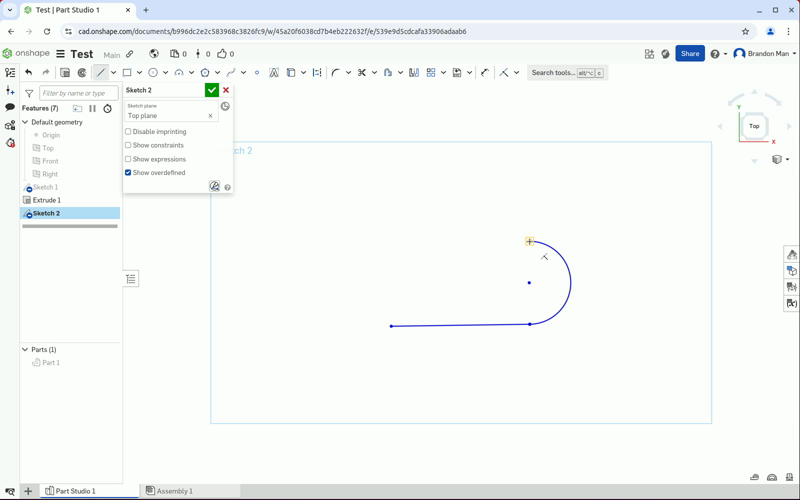
click(529, 241)
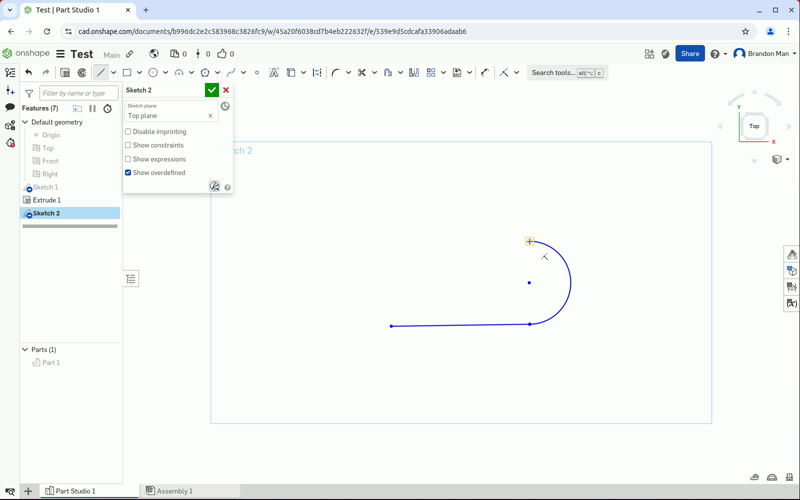
key_down(shift)
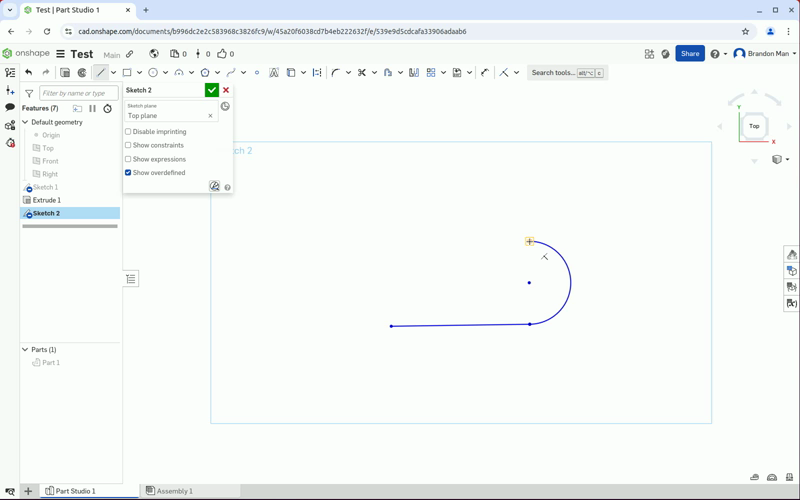
mouse_move(391, 241)
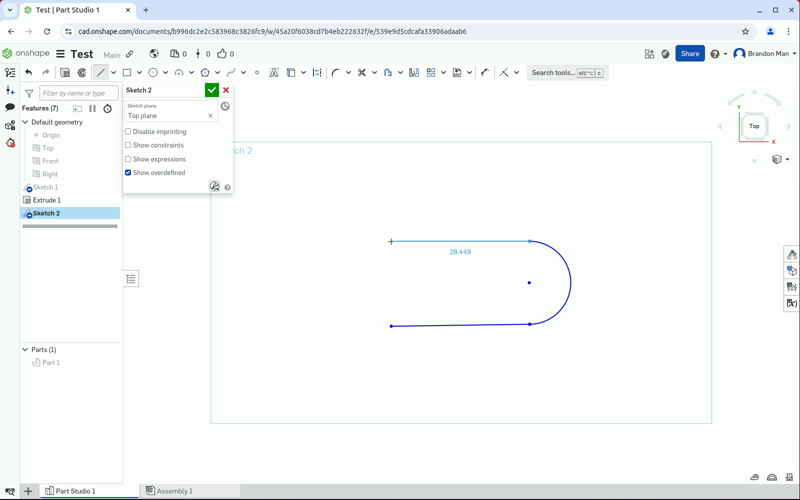
click(391, 241)
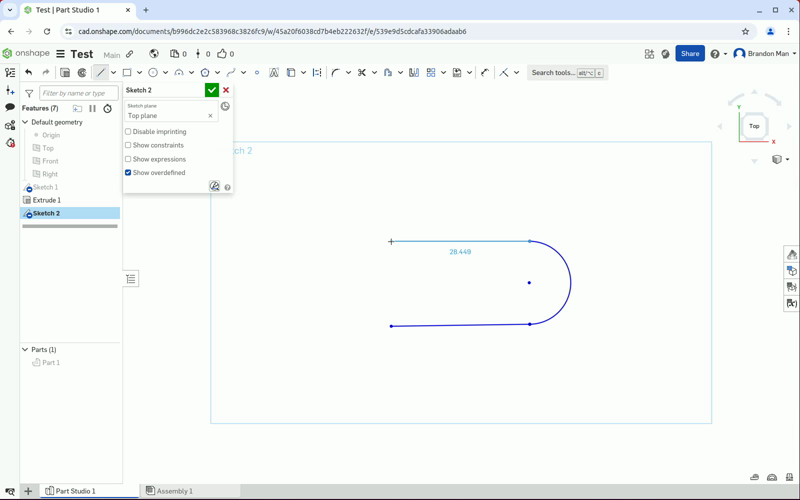
key_up(shift)
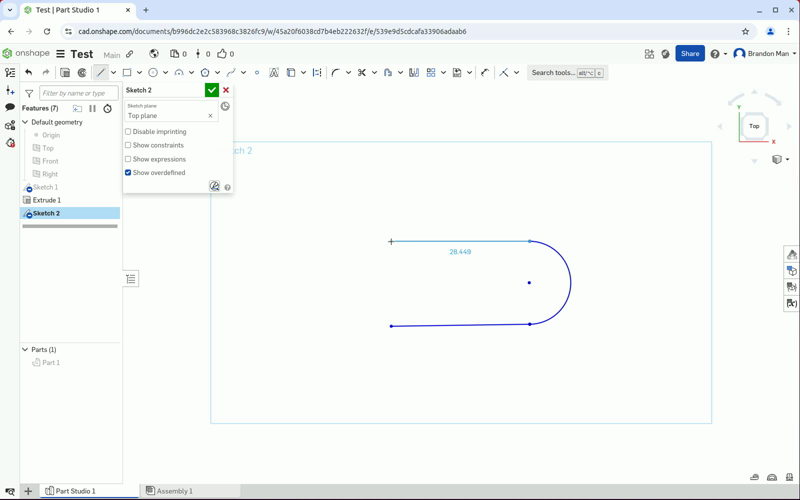
key(esc)
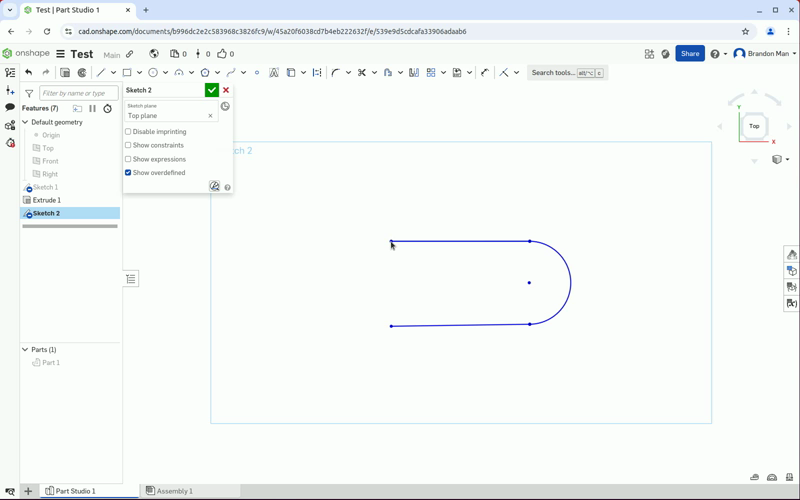
key(a)
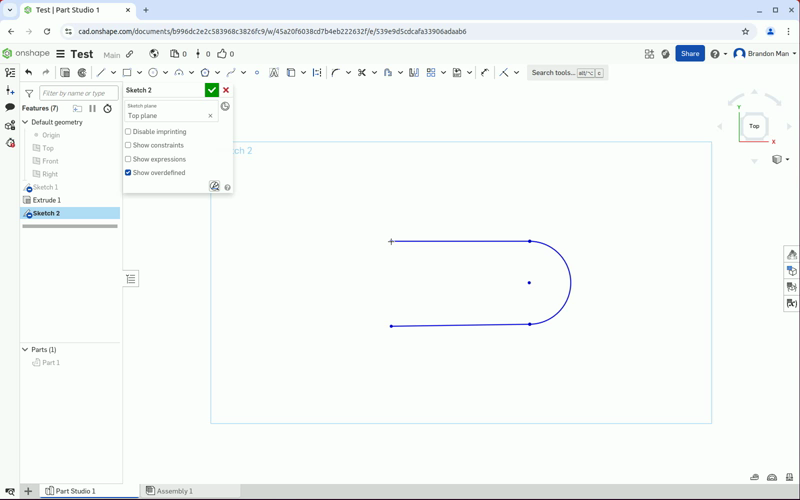
mouse_move(391, 241)
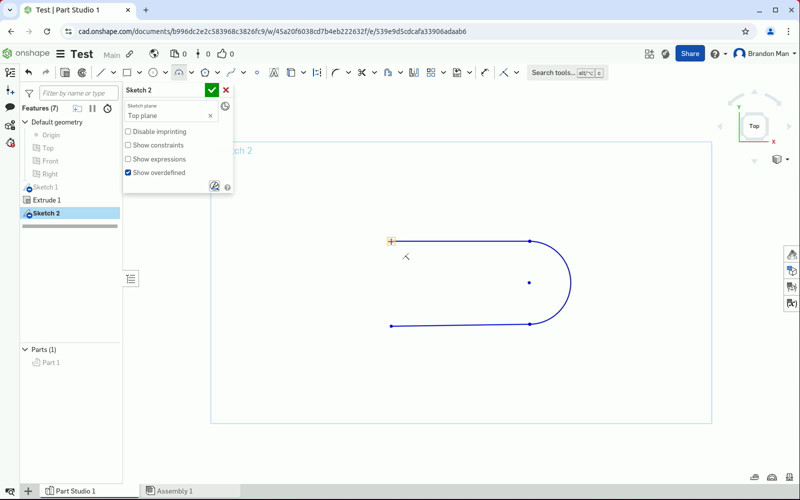
click(391, 241)
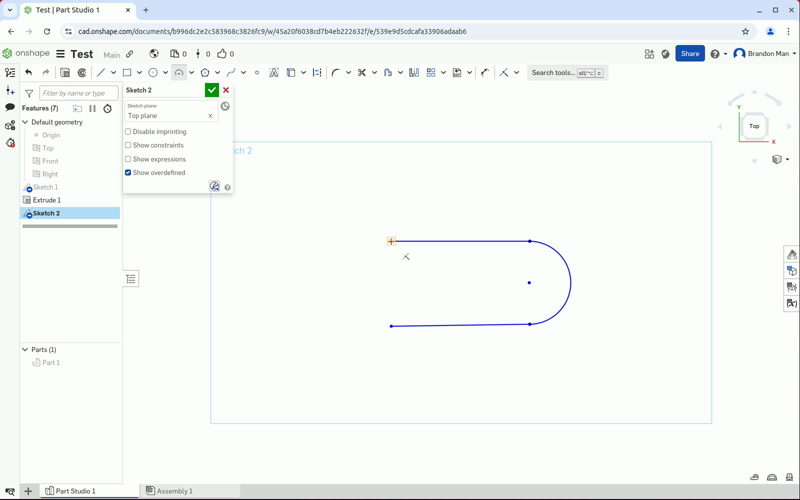
mouse_move(391, 326)
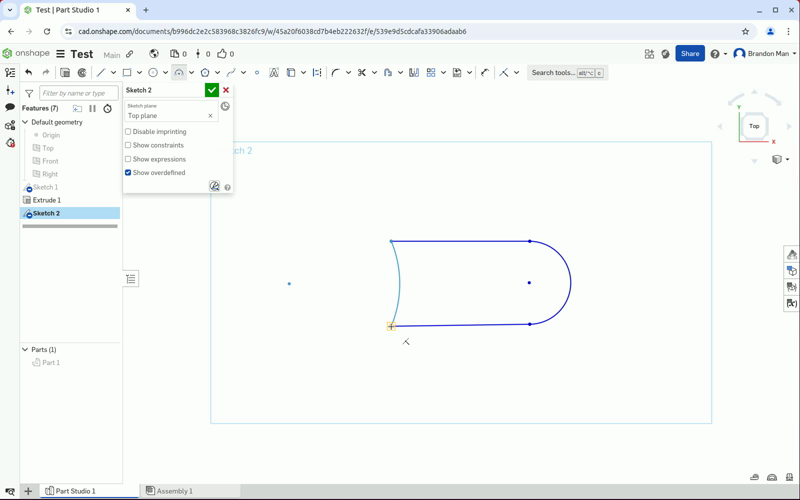
click(391, 326)
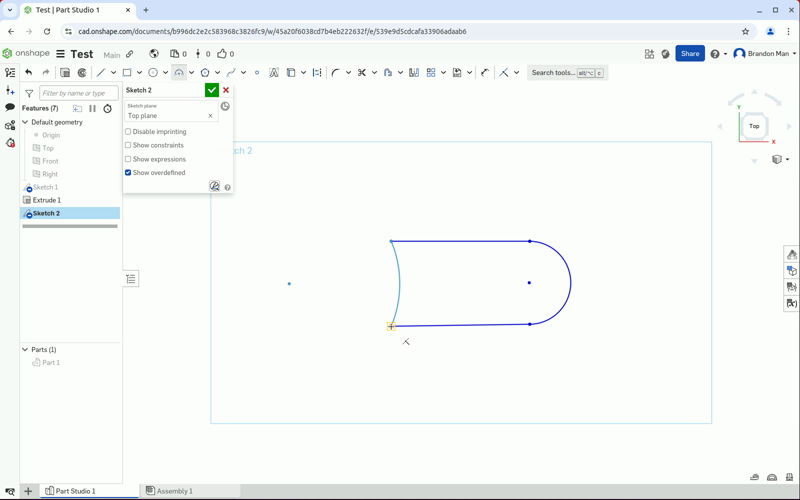
key_down(shift)
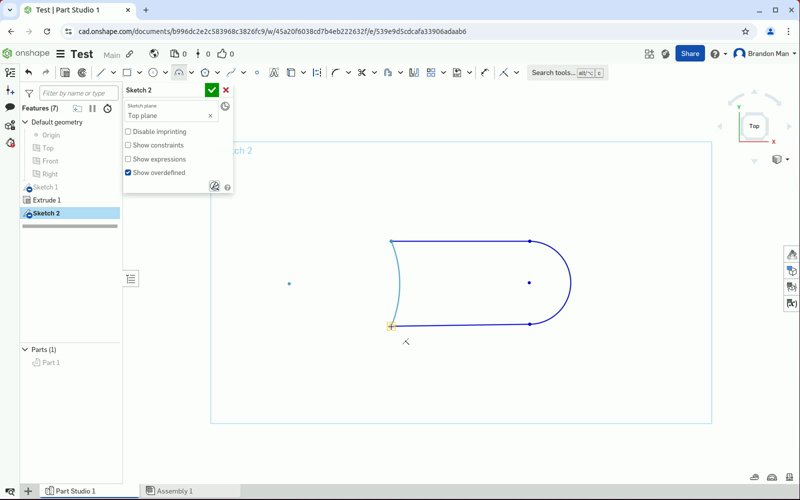
mouse_move(433, 283)
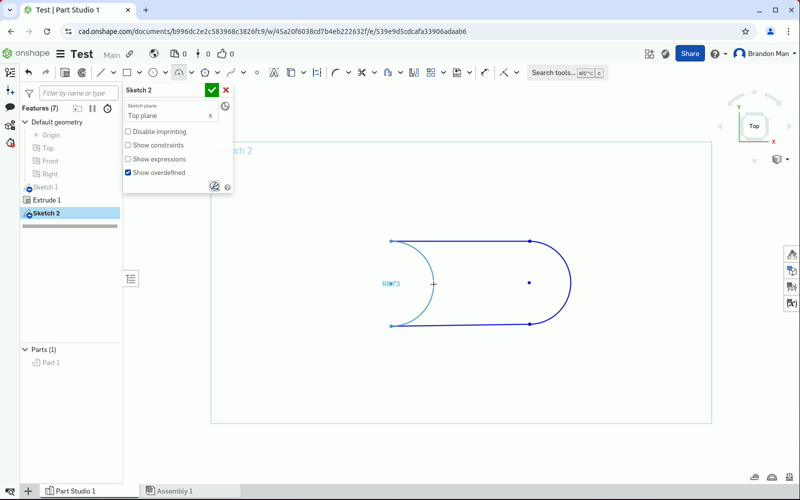
click(433, 283)
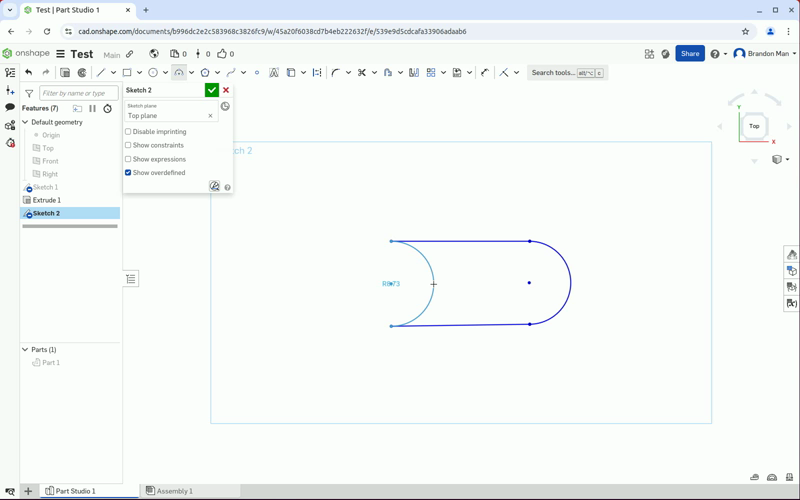
key_up(shift)
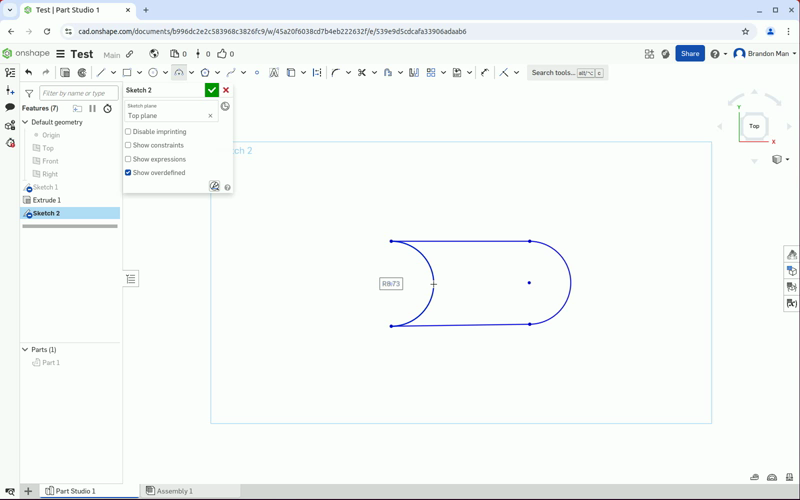
key(esc)
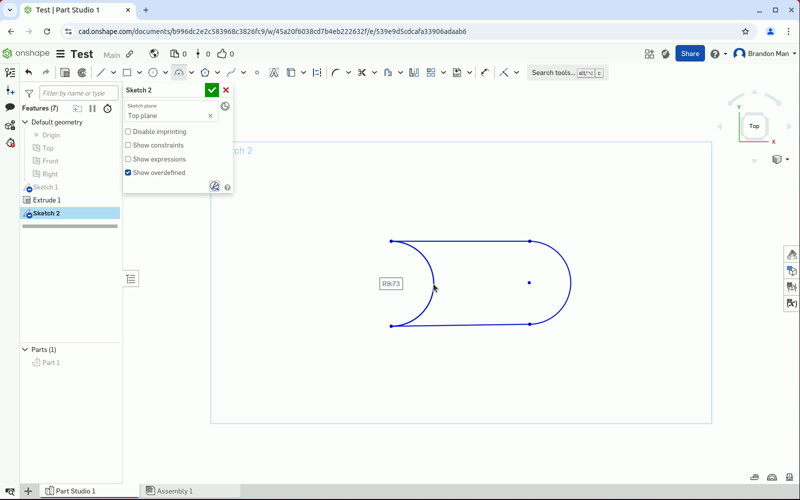
key(c)
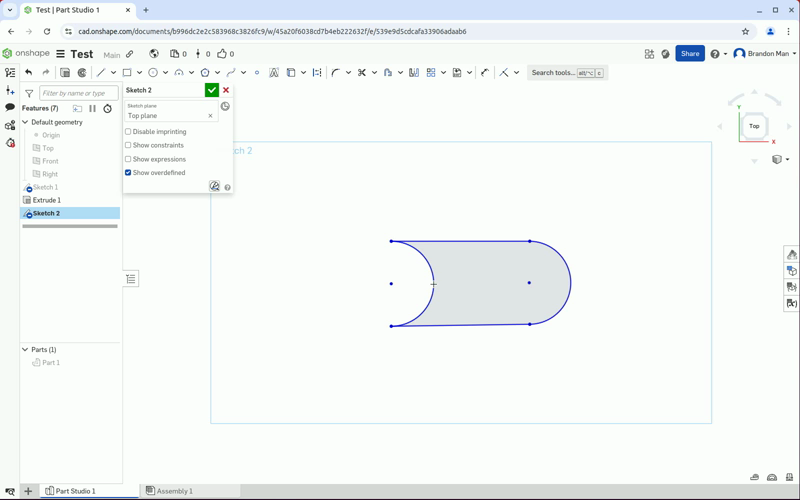
key_down(shift)
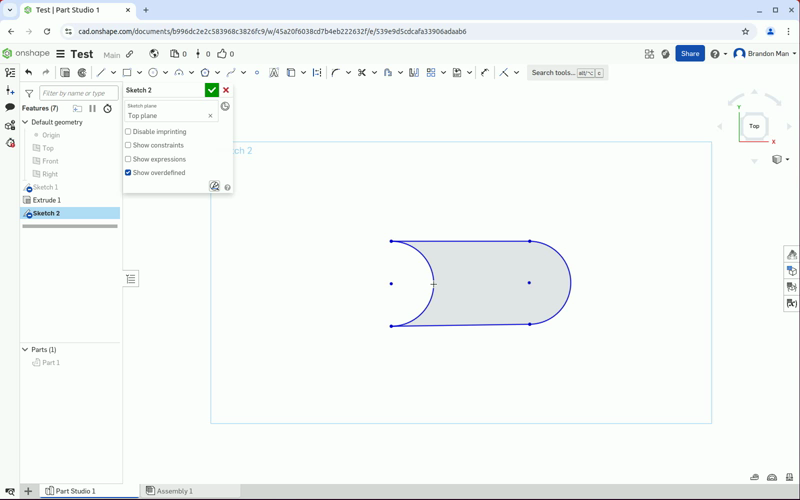
mouse_move(529, 282)
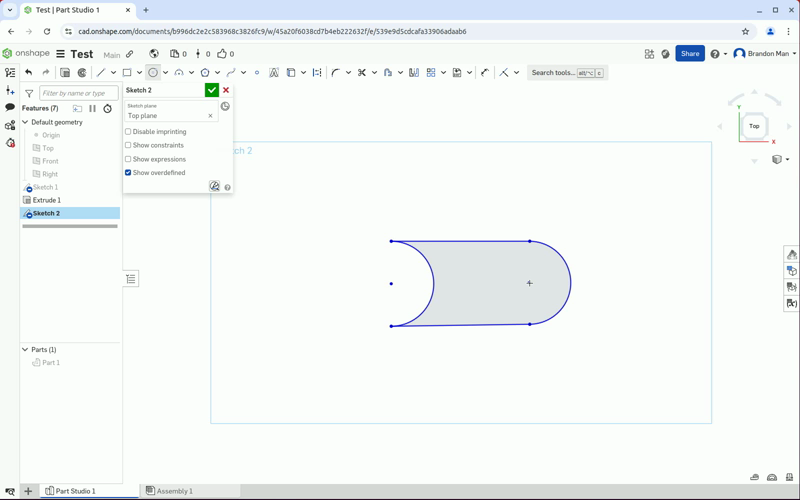
scroll(6)
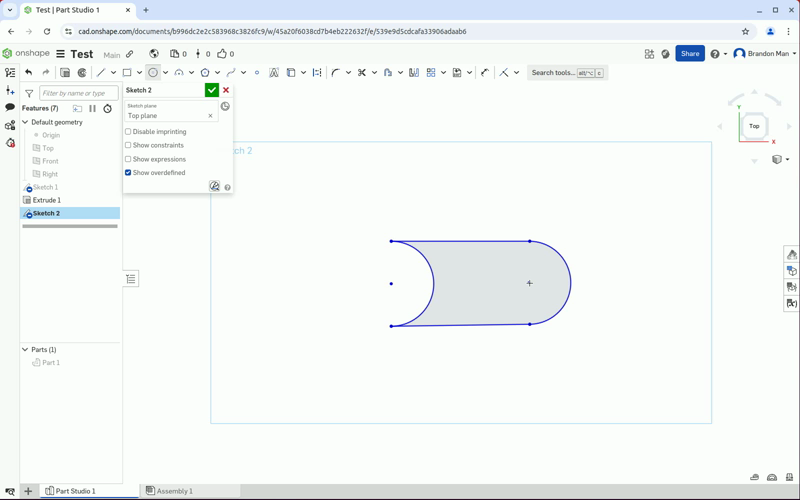
scroll(6)
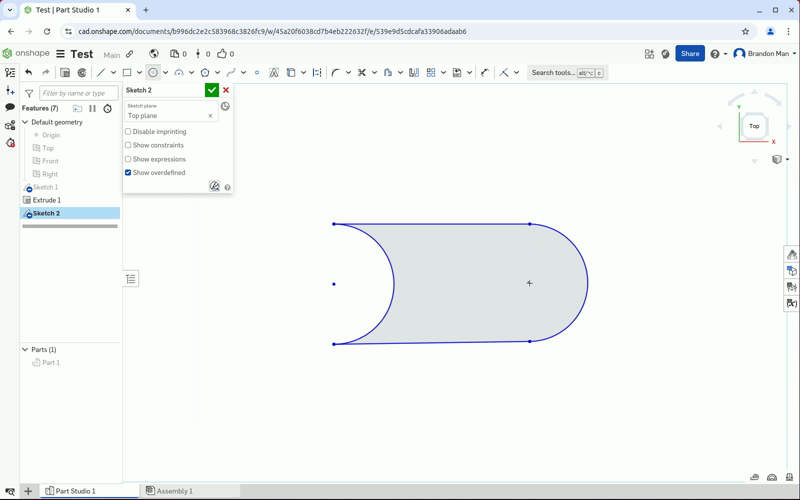
scroll(6)
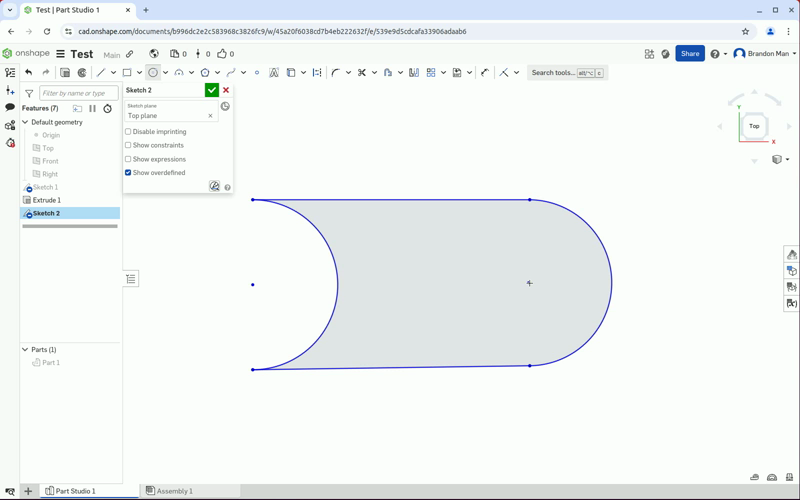
scroll(6)
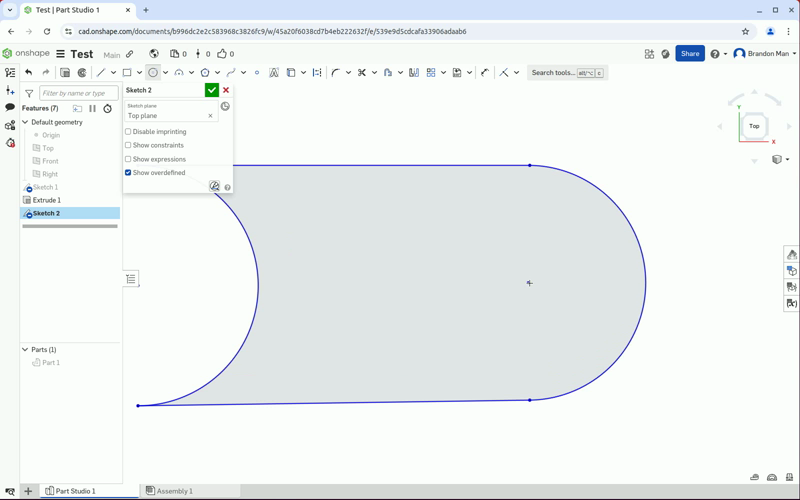
scroll(6)
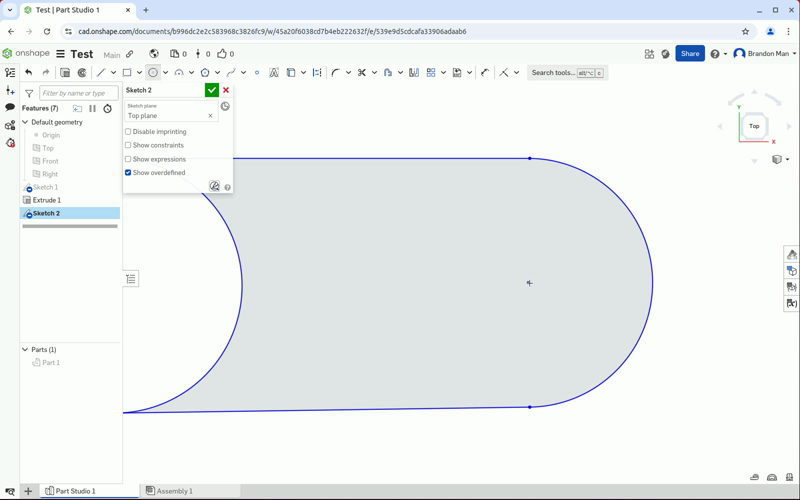
scroll(6)
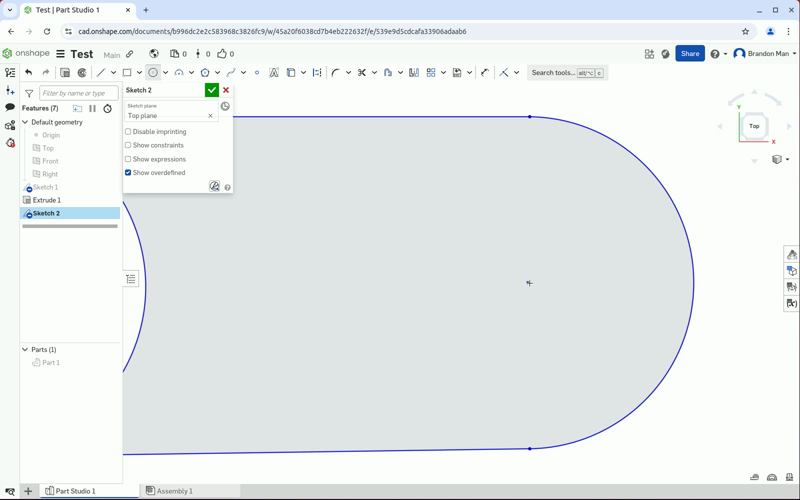
scroll(6)
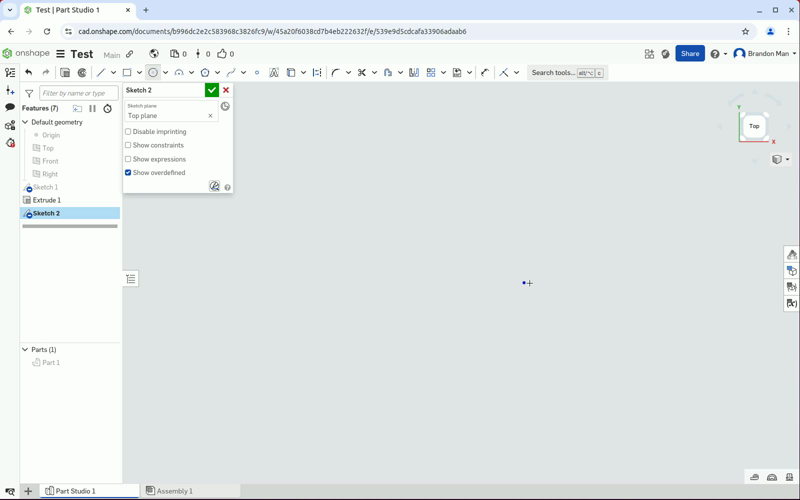
click(529, 282)
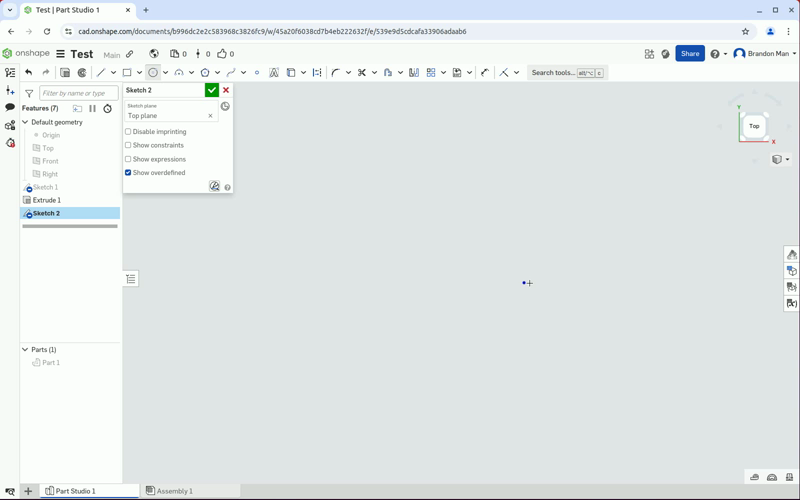
scroll(-6)
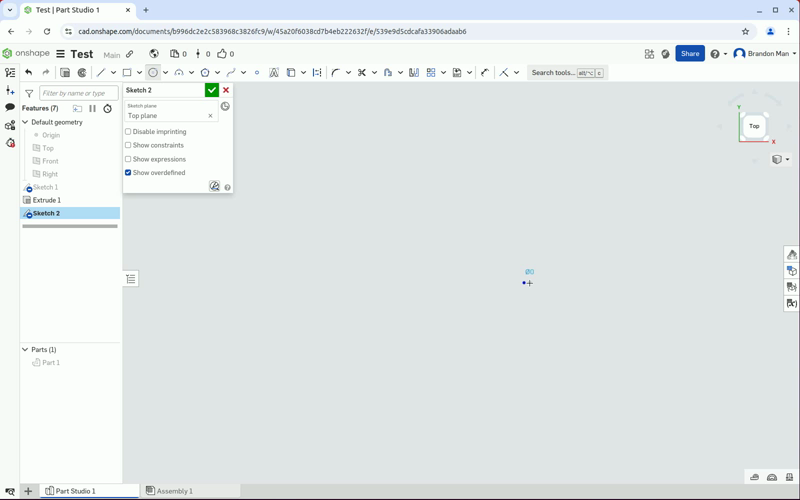
scroll(-6)
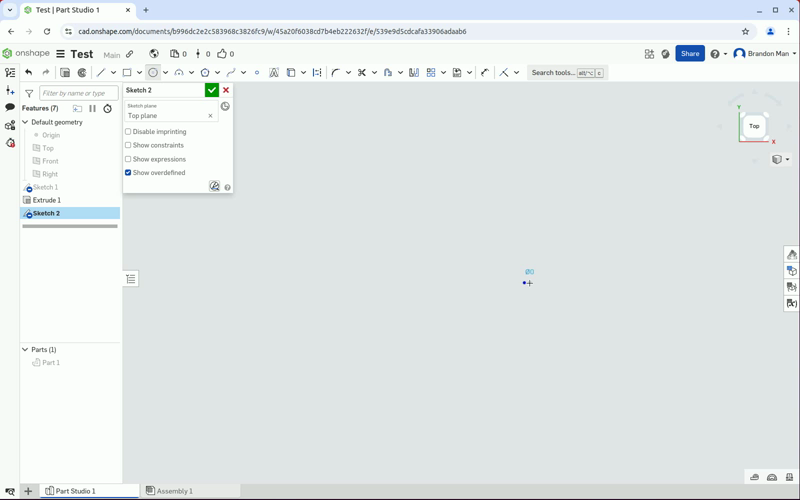
scroll(-6)
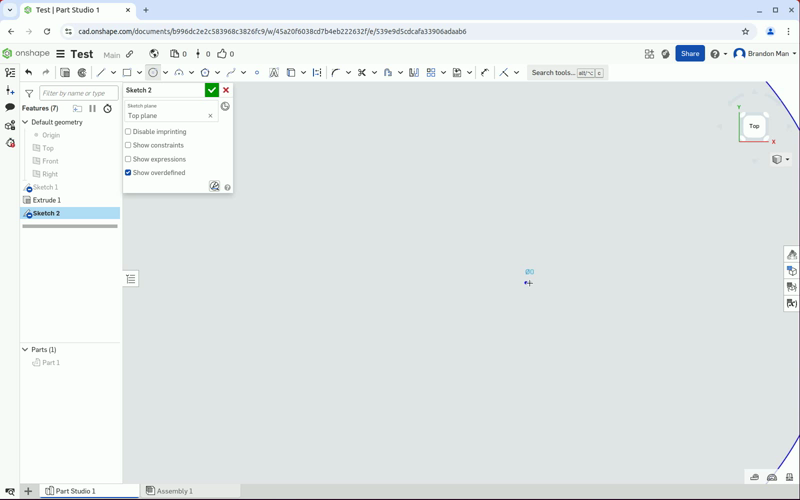
scroll(-6)
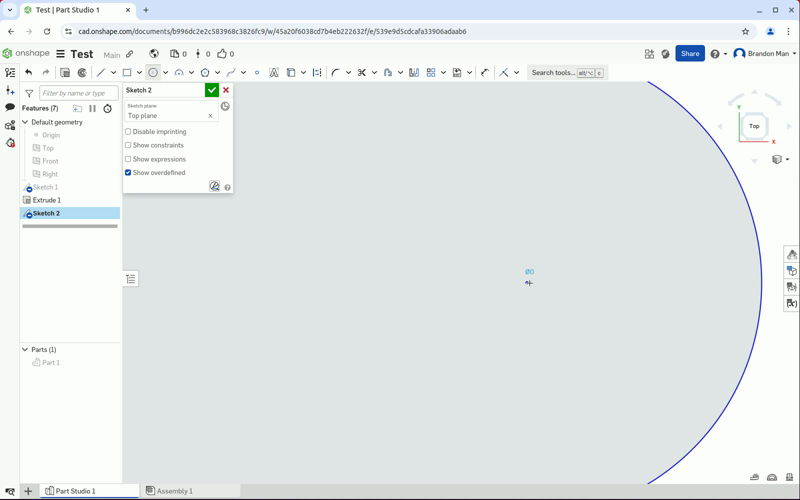
scroll(-6)
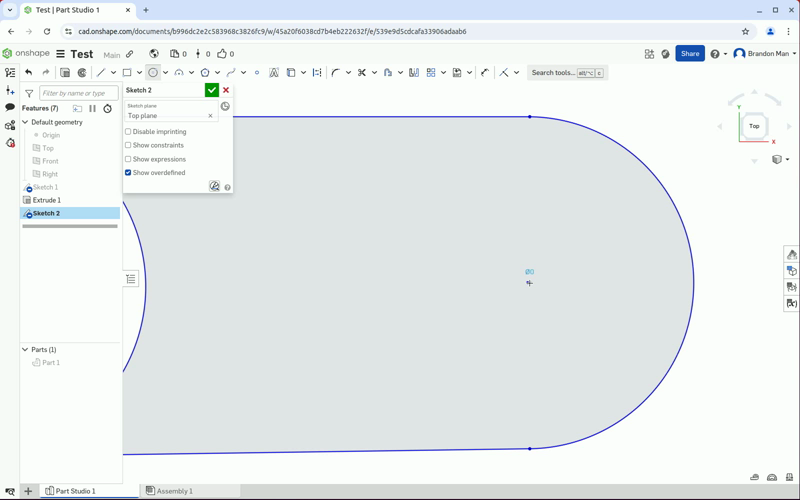
scroll(-6)
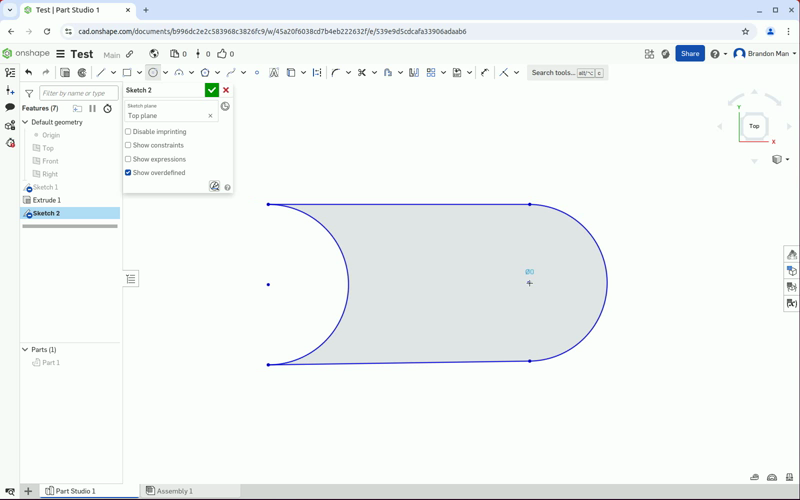
scroll(-6)
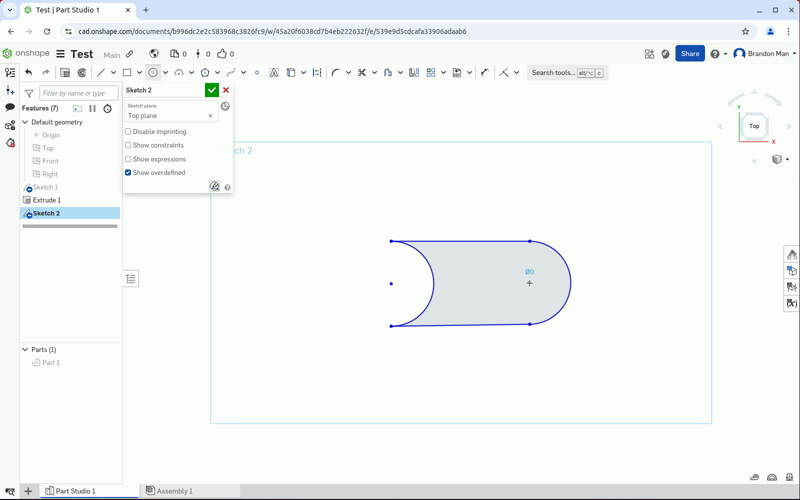
key_up(shift)
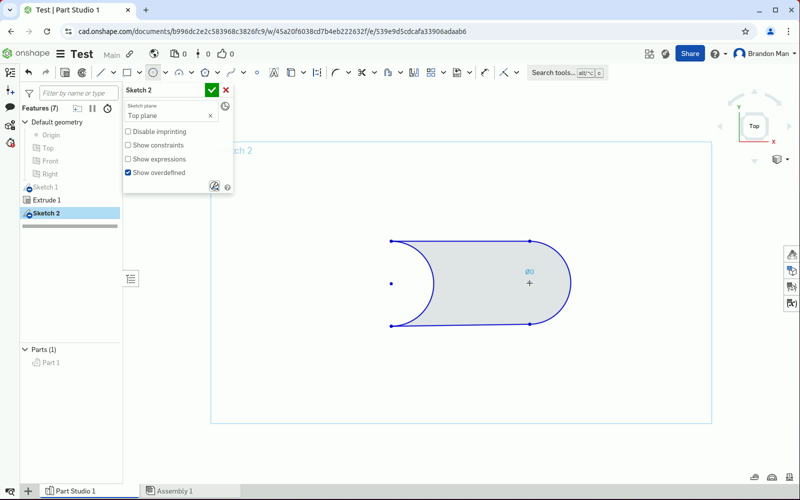
mouse_move(554, 282)
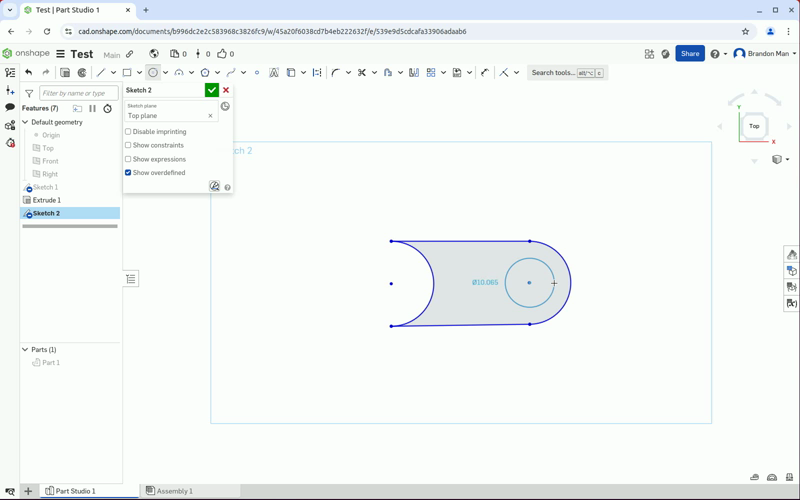
click(554, 282)
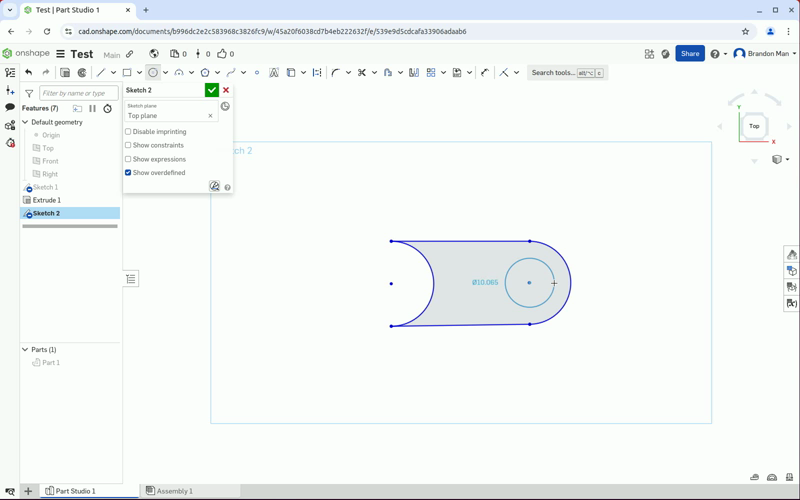
key(esc)
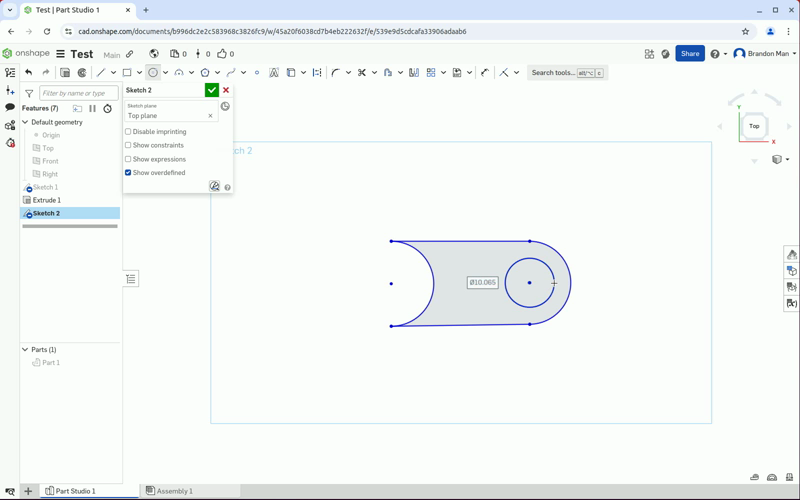
mouse_move(484, 289)
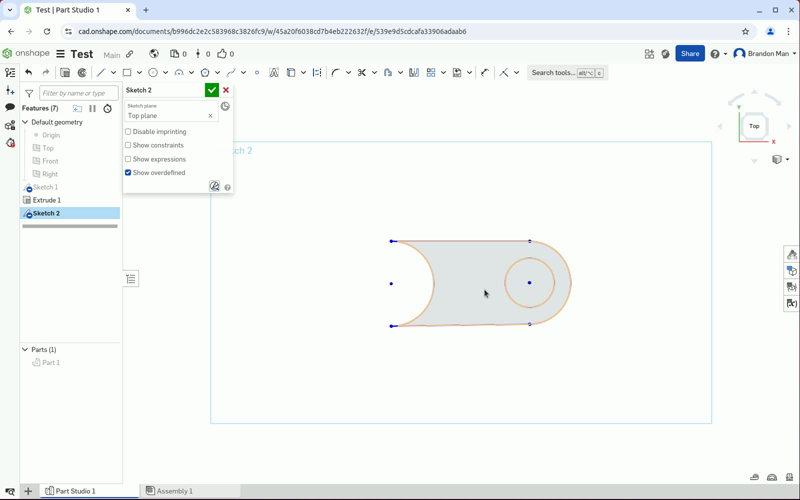
click(484, 289)
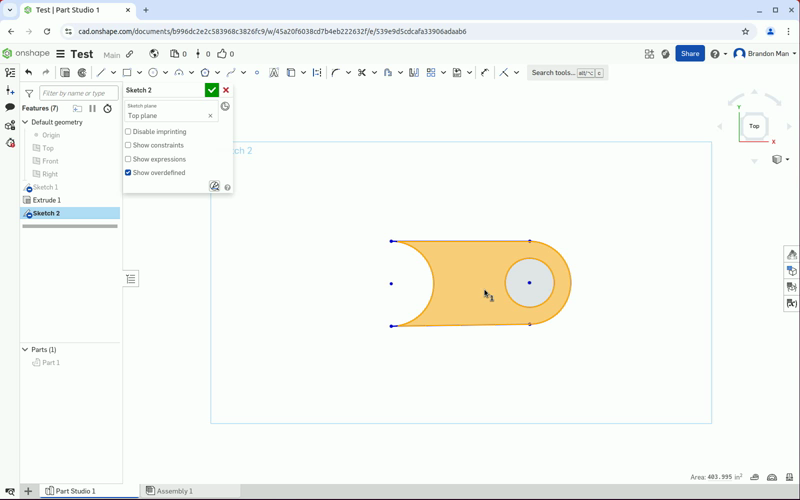
mouse_move(73, 352)
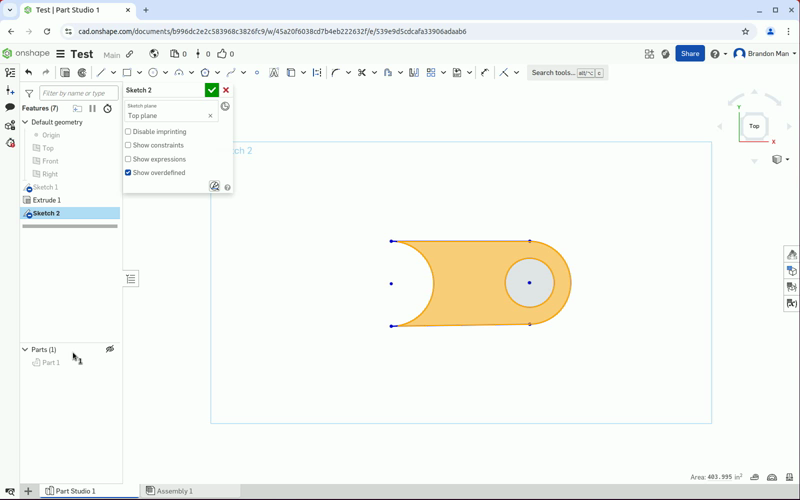
key(shift+y)
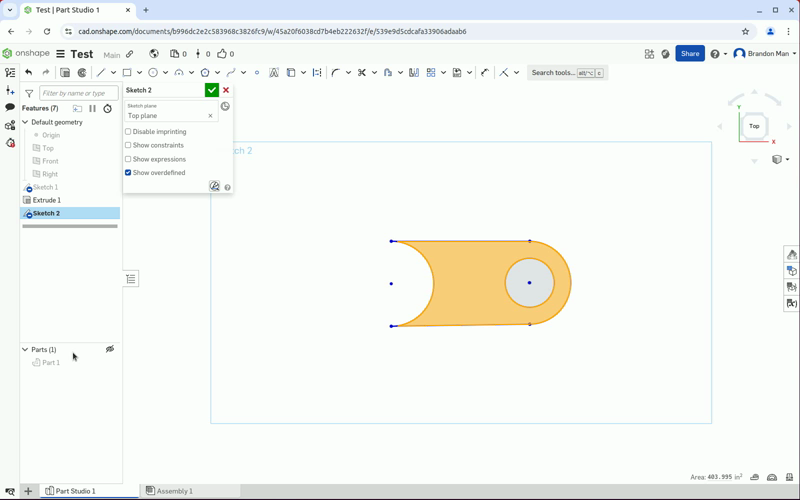
key(shift+e)
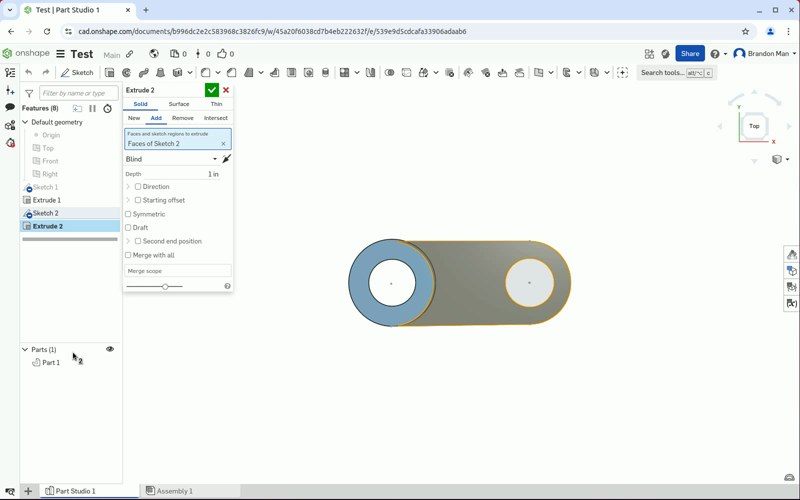
mouse_move(143, 106)
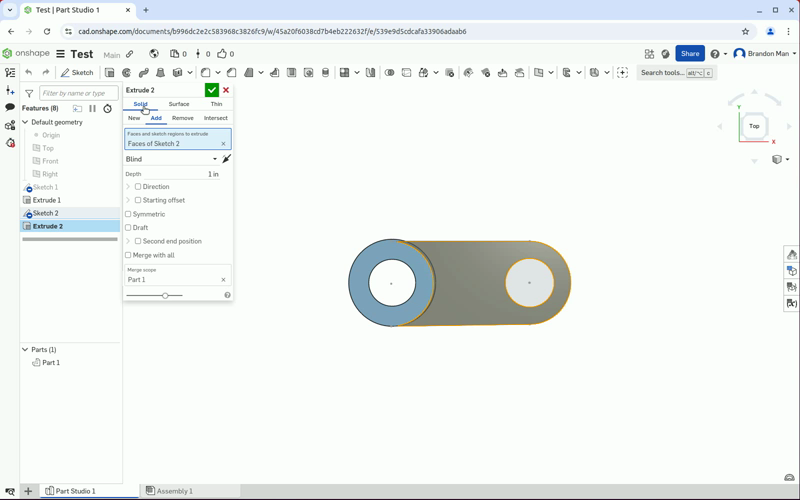
click(143, 106)
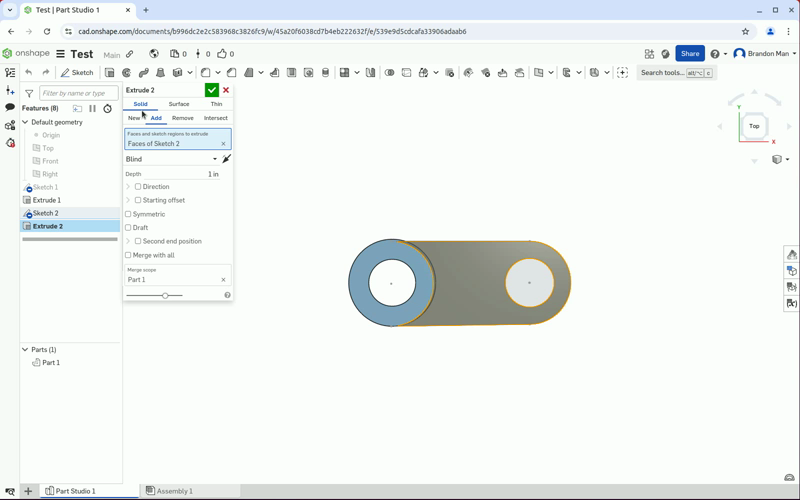
mouse_move(137, 120)
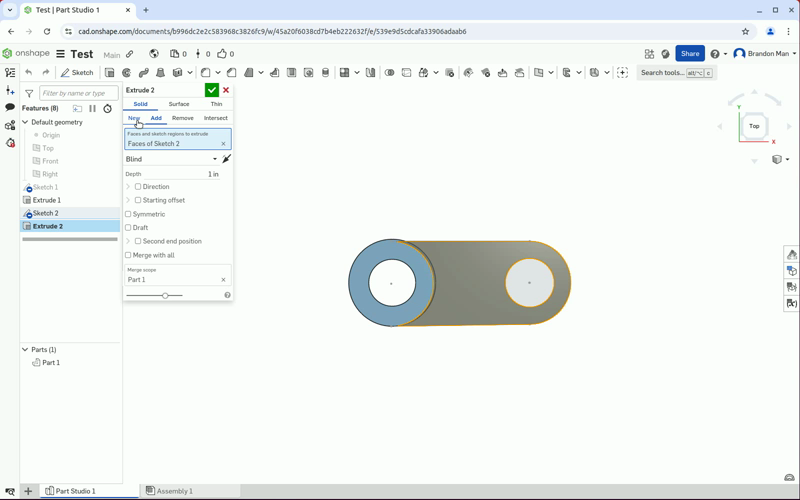
click(137, 120)
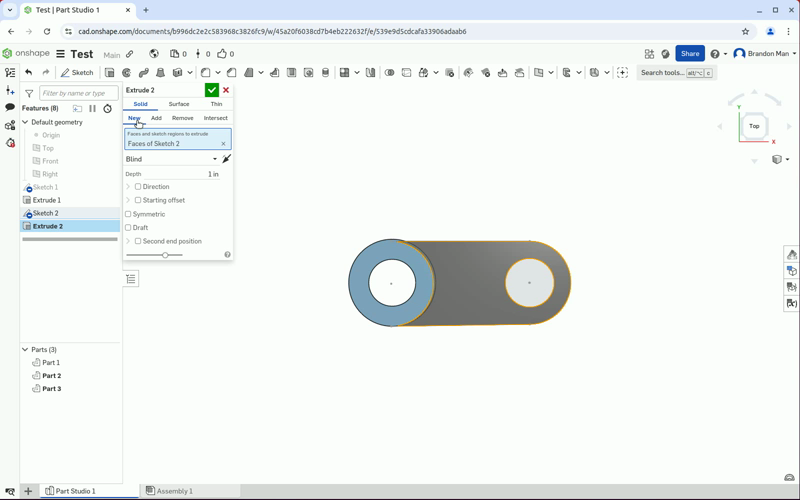
key(tab, 4)
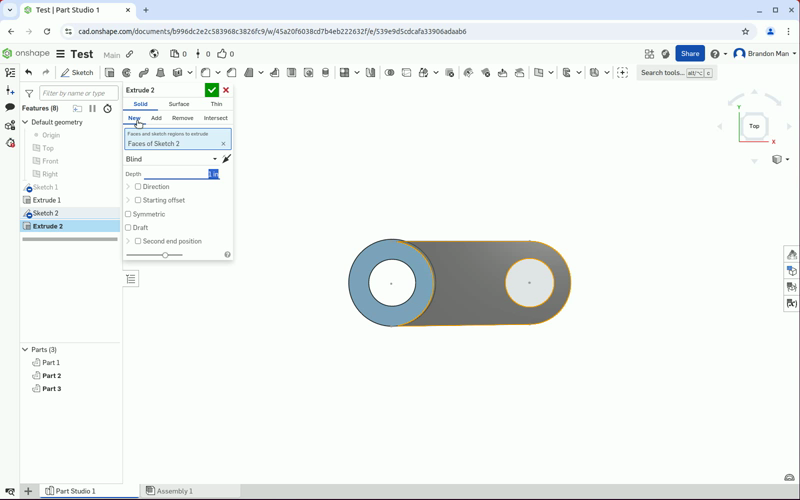
text(7.703)
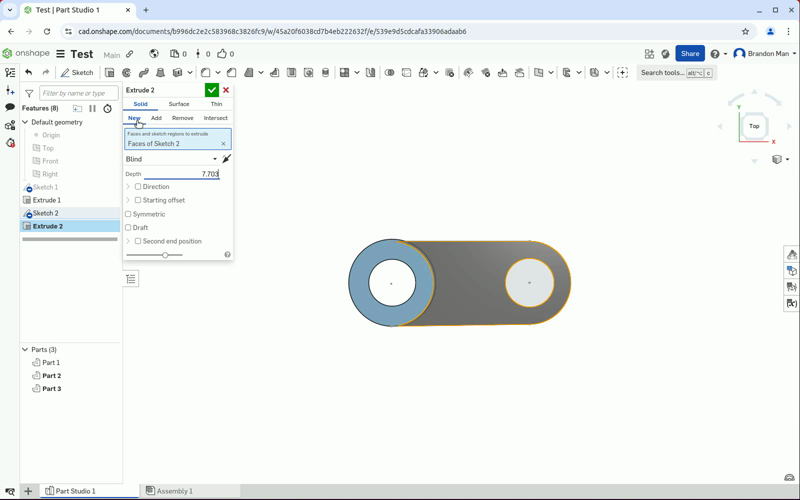
key(enter)
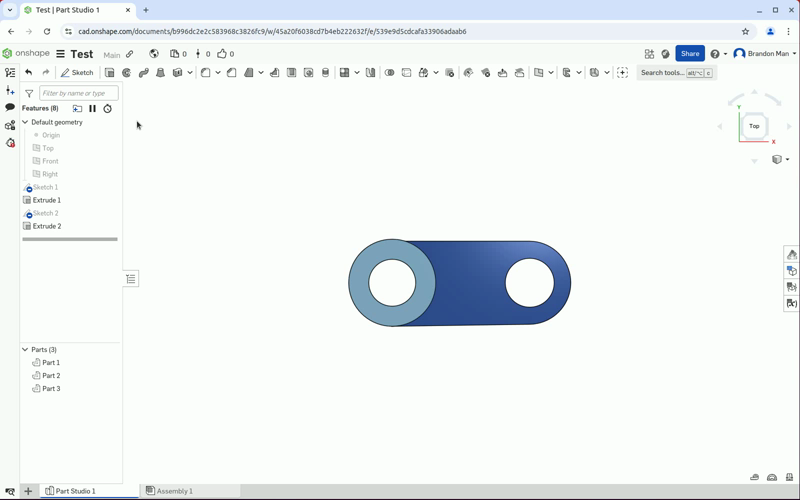
key(shift+h)
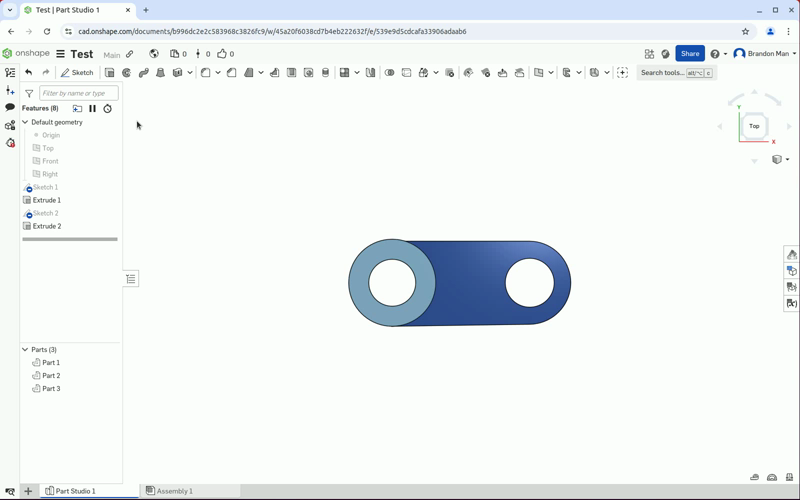
key(shift+h)
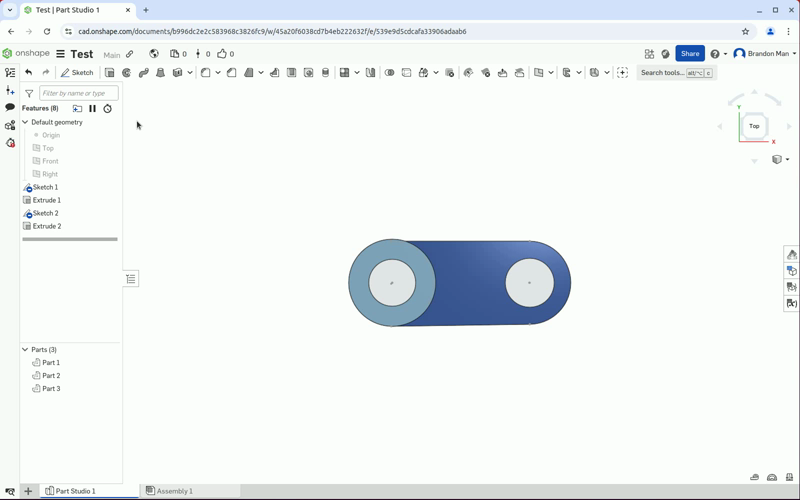
key(shift+7)
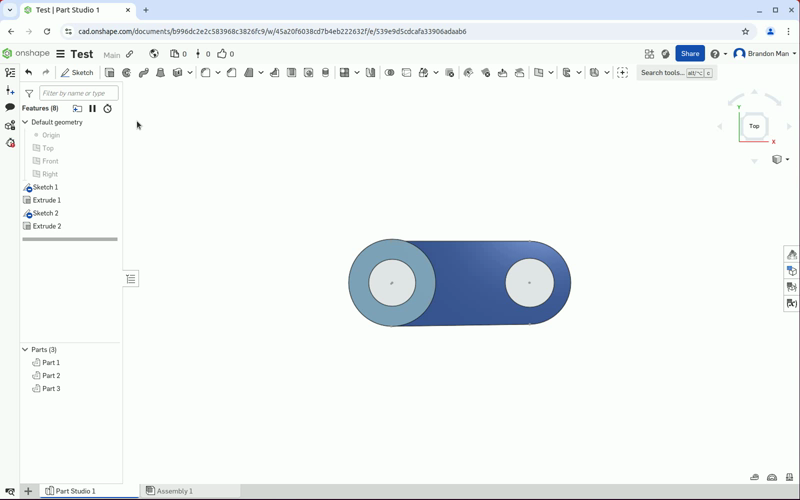
key(up, 3)
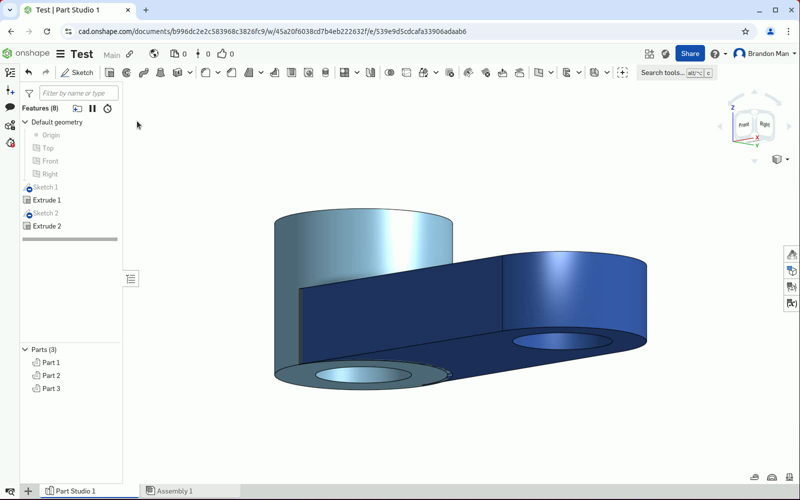
key(left, 3)
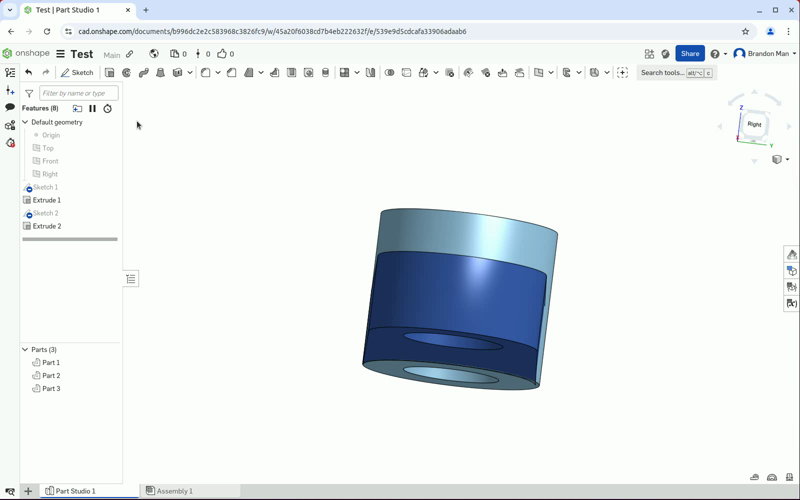
key(right, 3)
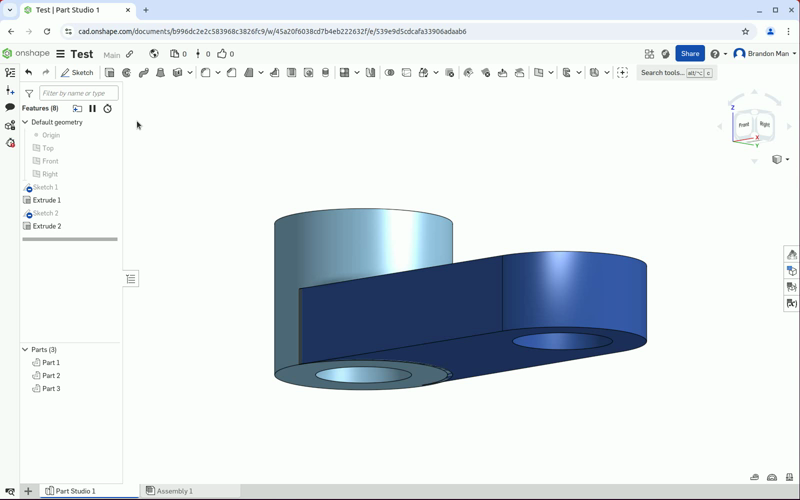
key(down, 3)
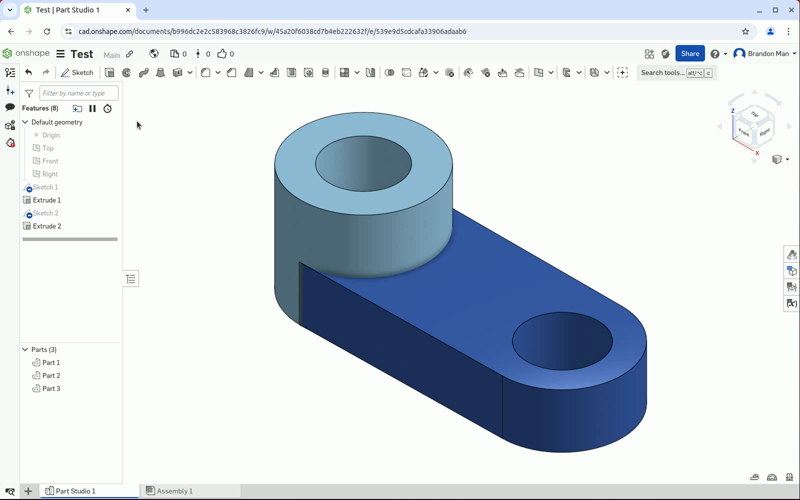
mouse_move(73, 189)
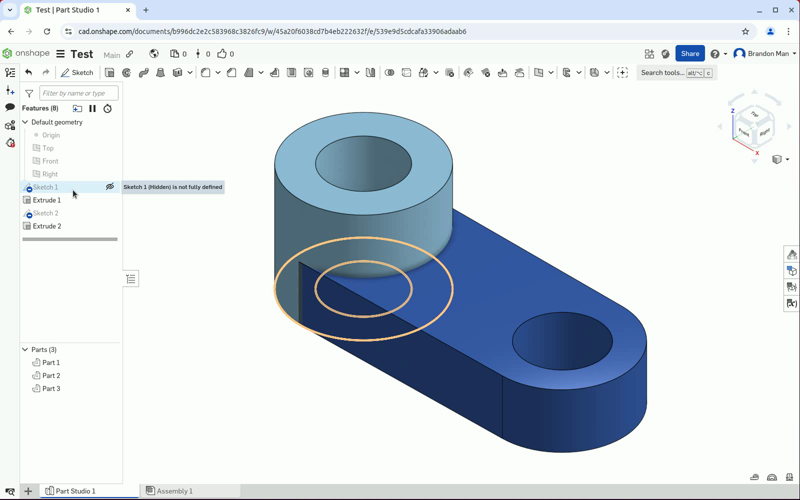
click(73, 189)